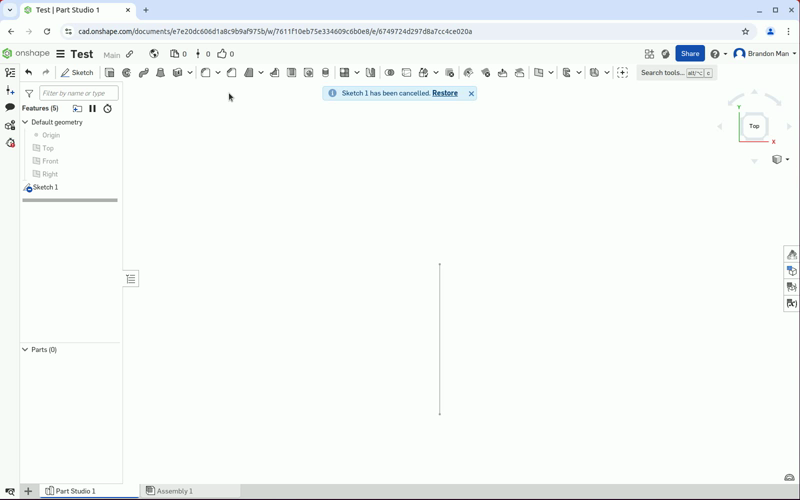
key(shift+h)
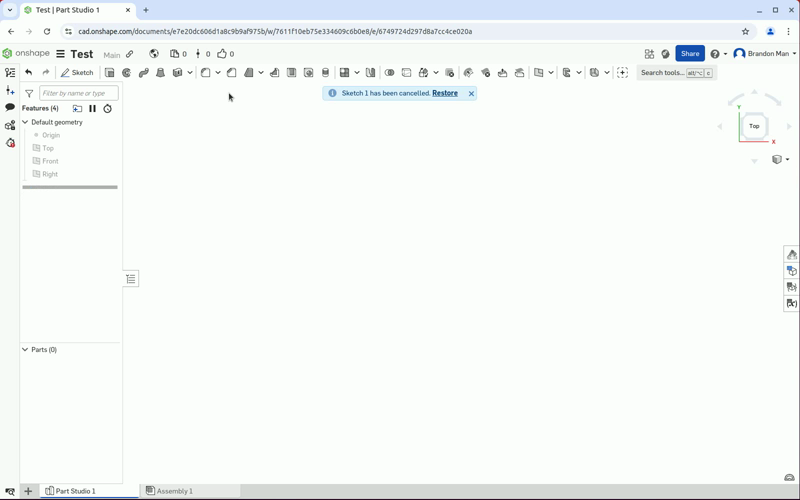
key(shift+s)
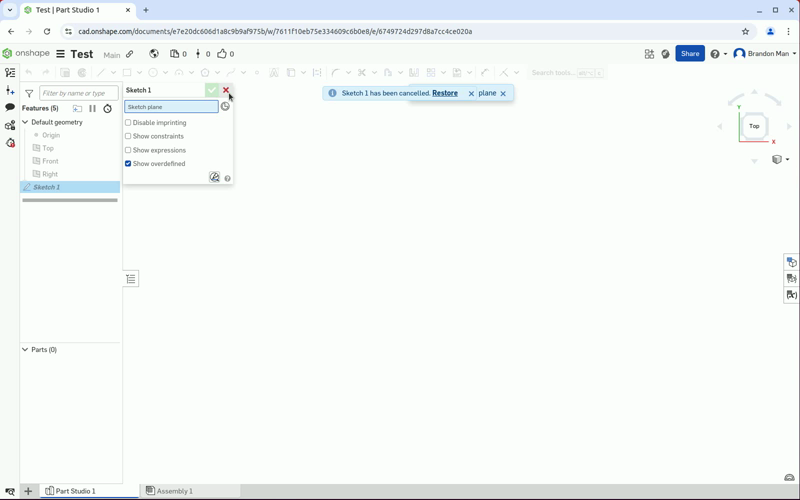
mouse_move(73, 150)
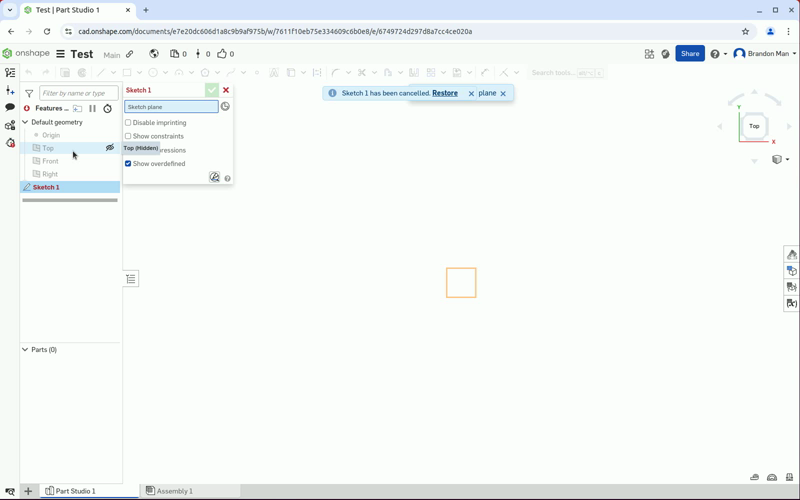
click(73, 150)
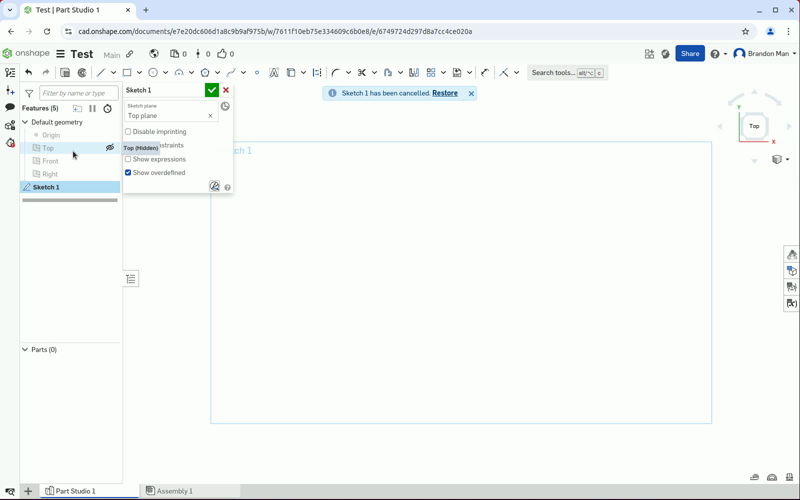
mouse_move(73, 352)
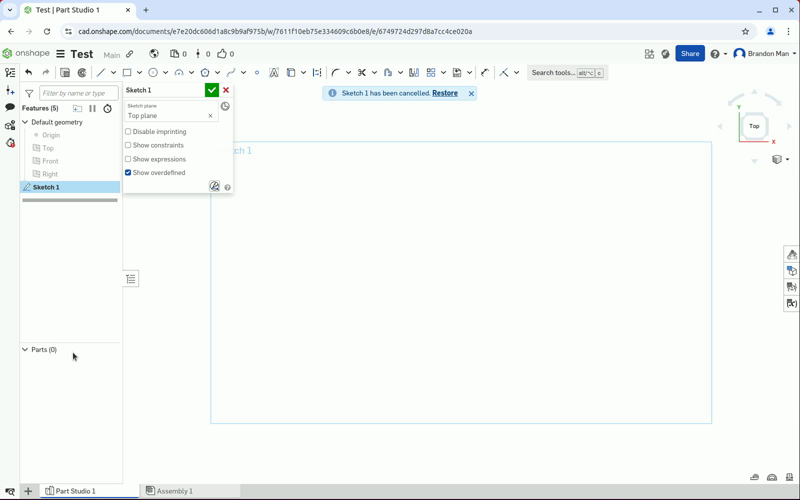
key(y)
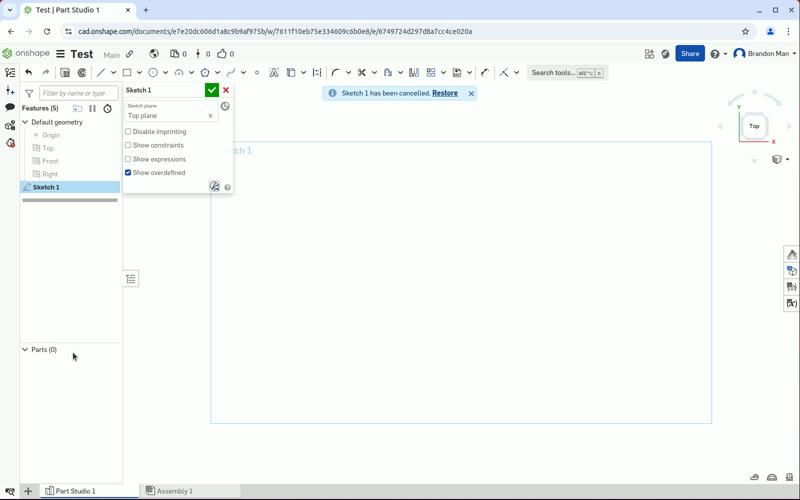
key(l)
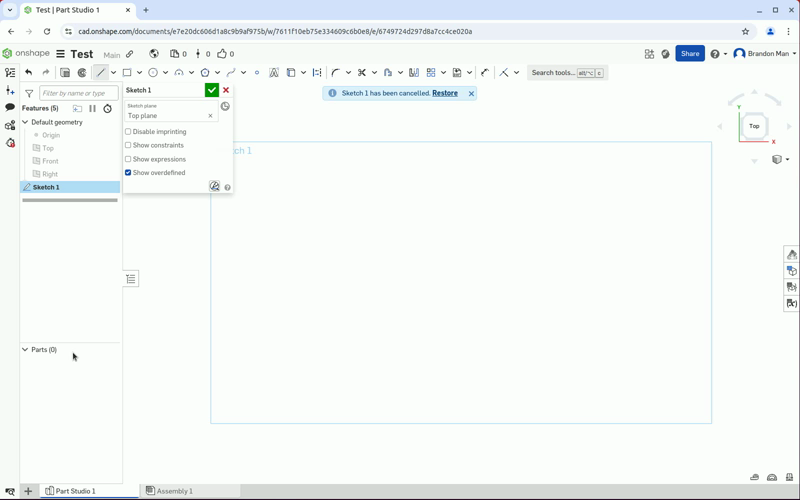
key_down(shift)
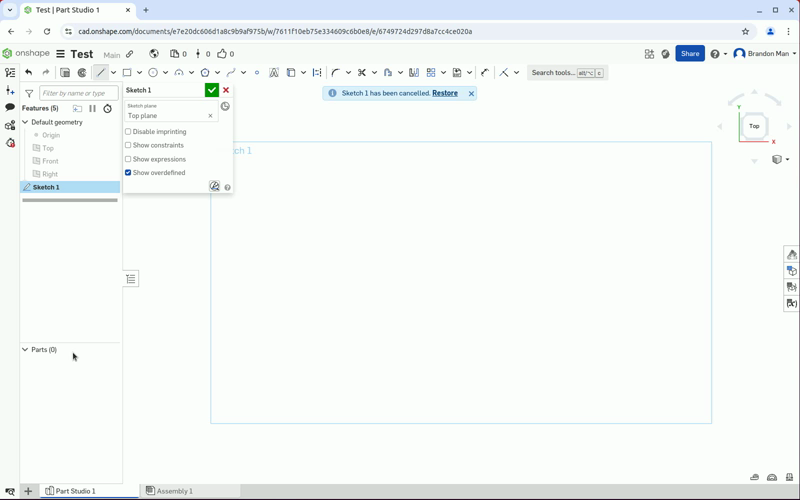
mouse_move(420, 282)
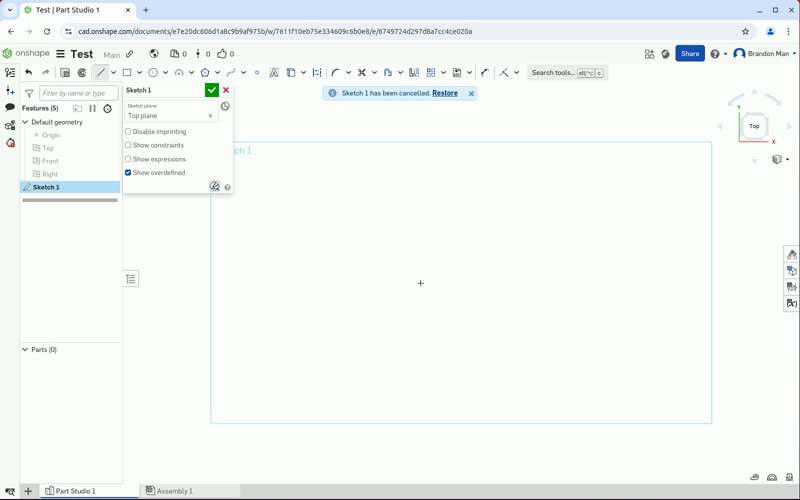
click(420, 282)
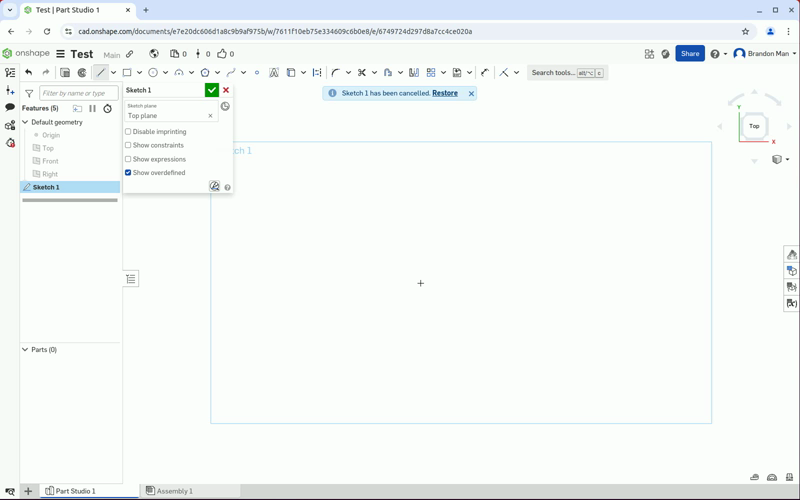
key_up(shift)
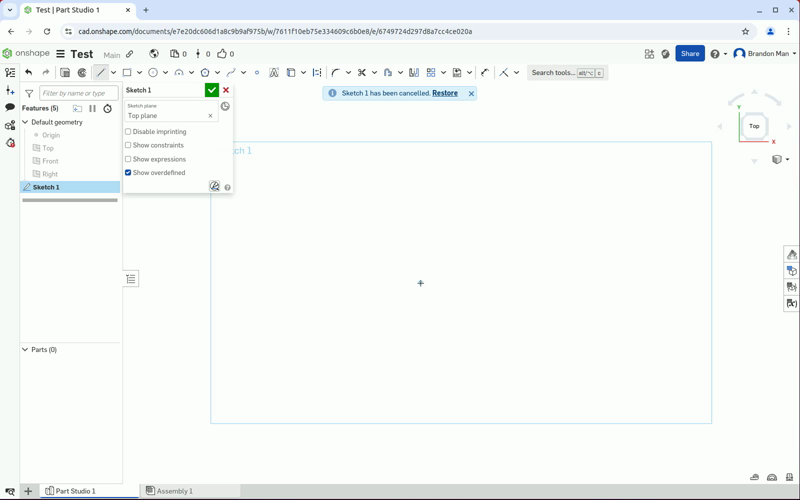
key_down(shift)
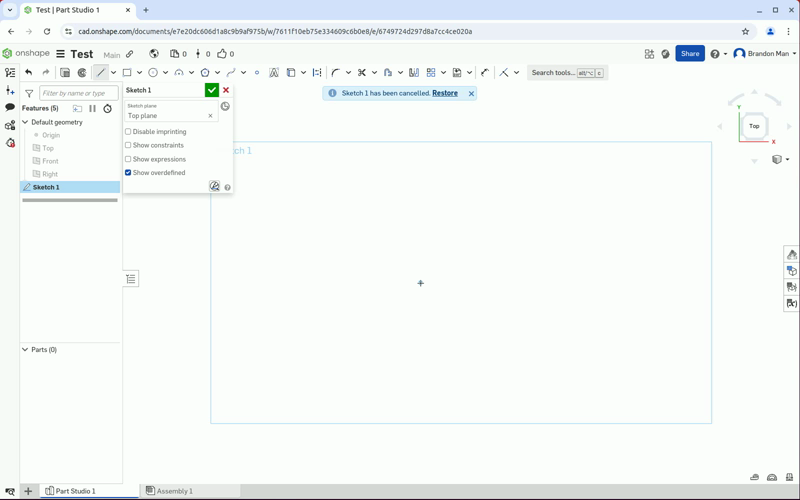
mouse_move(450, 282)
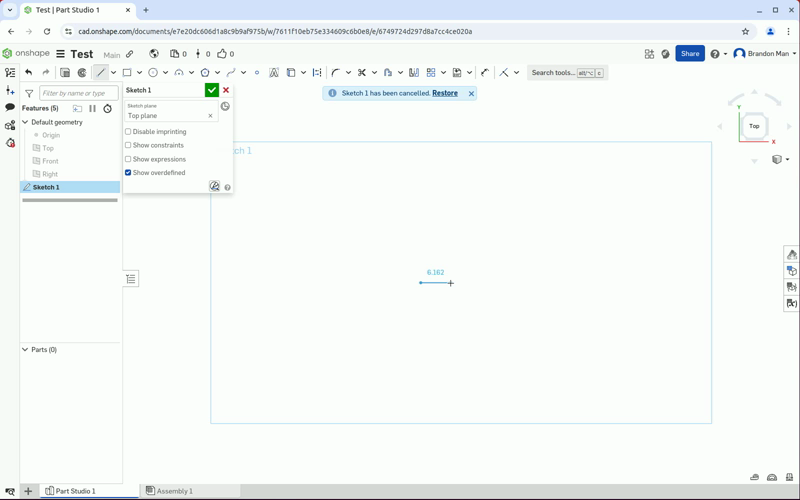
mouse_move(440, 317)
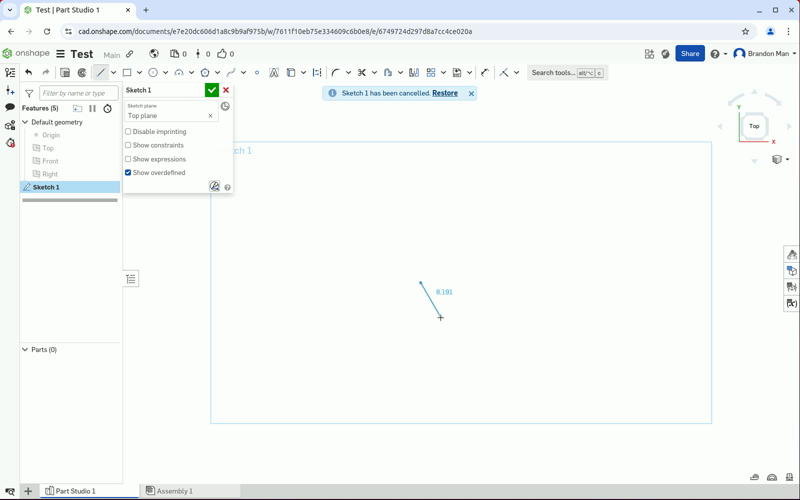
click(440, 317)
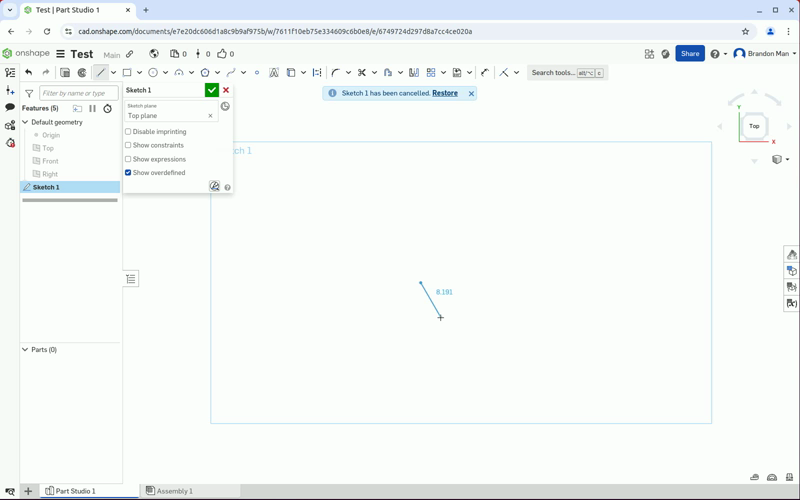
key_up(shift)
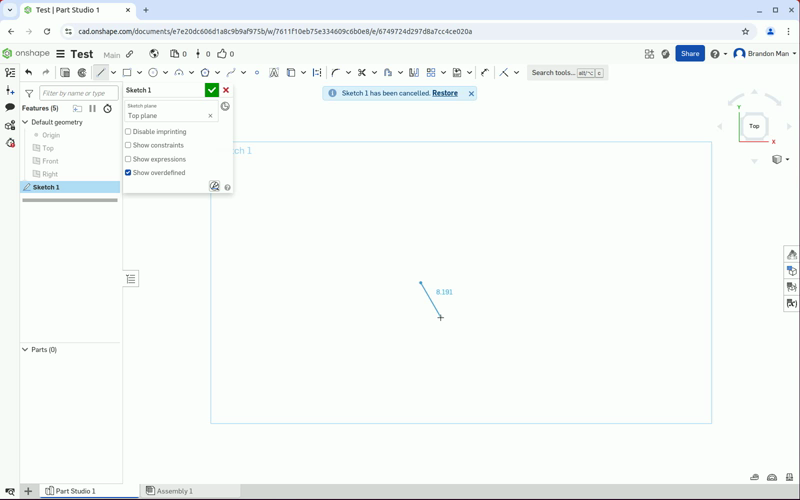
key_down(shift)
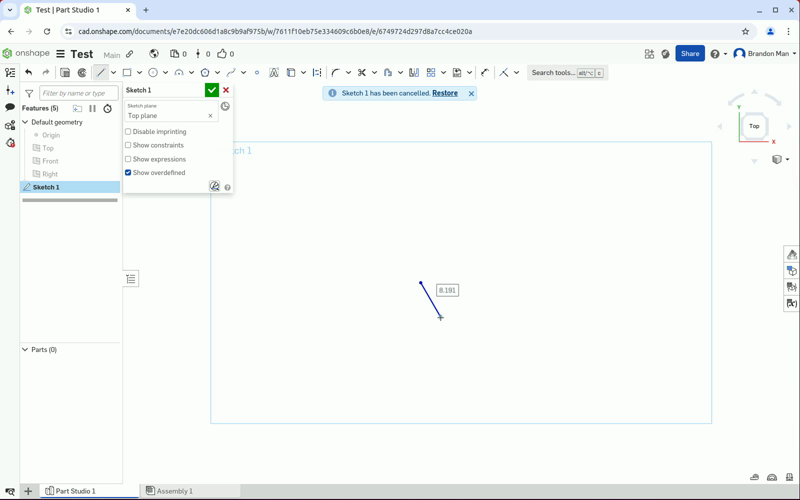
mouse_move(470, 317)
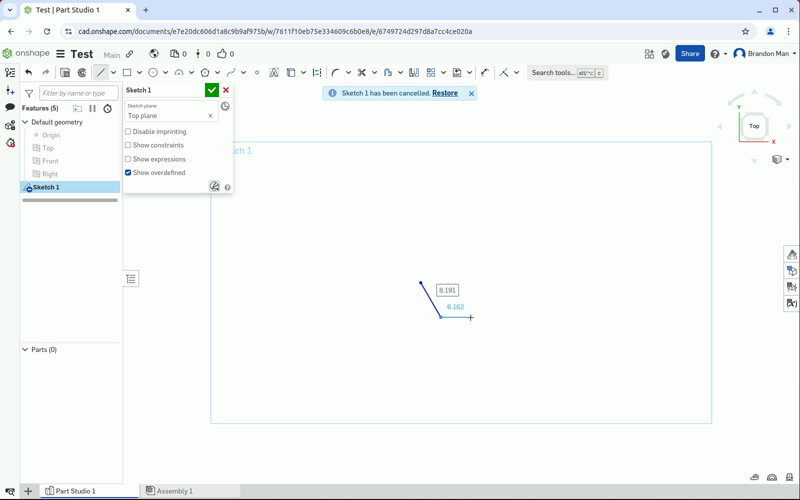
mouse_move(480, 317)
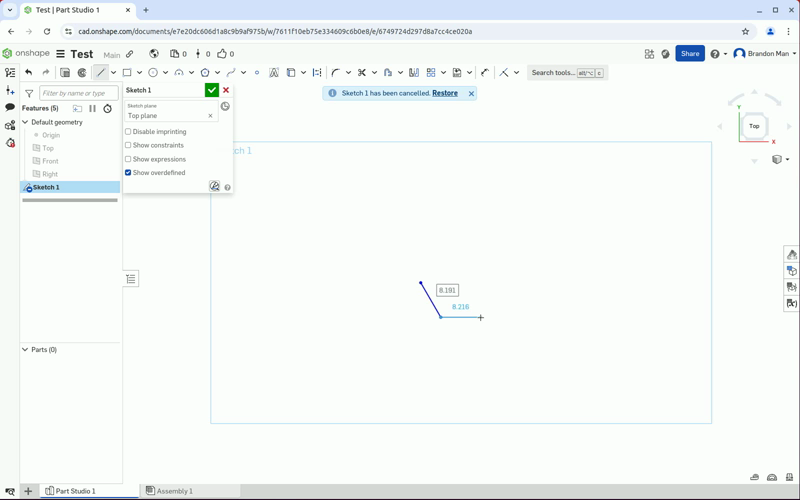
click(480, 317)
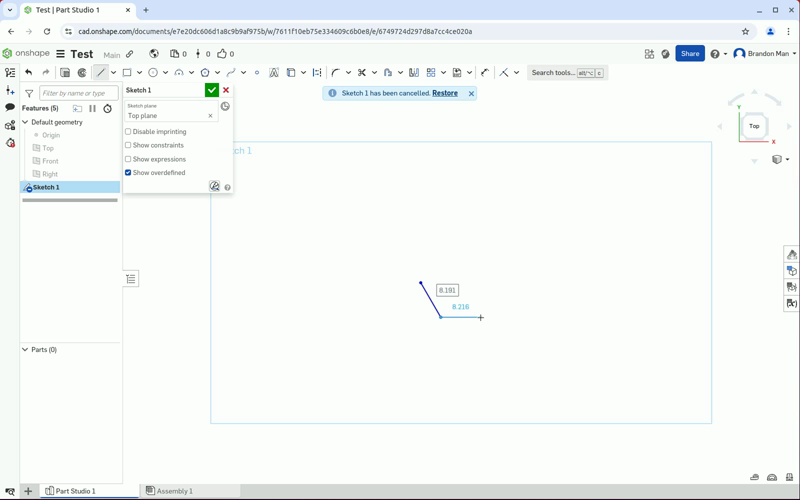
key_up(shift)
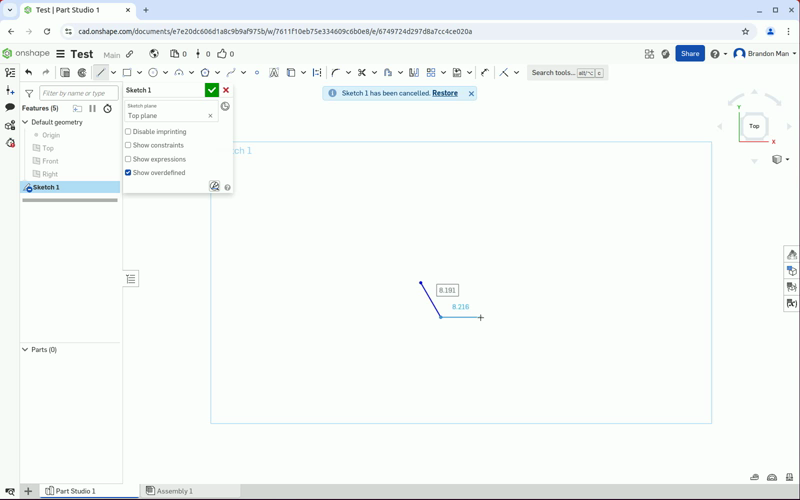
key_down(shift)
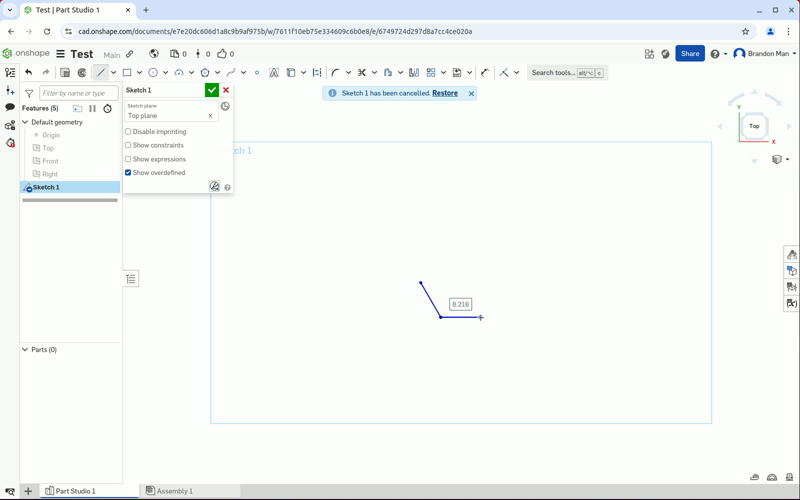
mouse_move(510, 317)
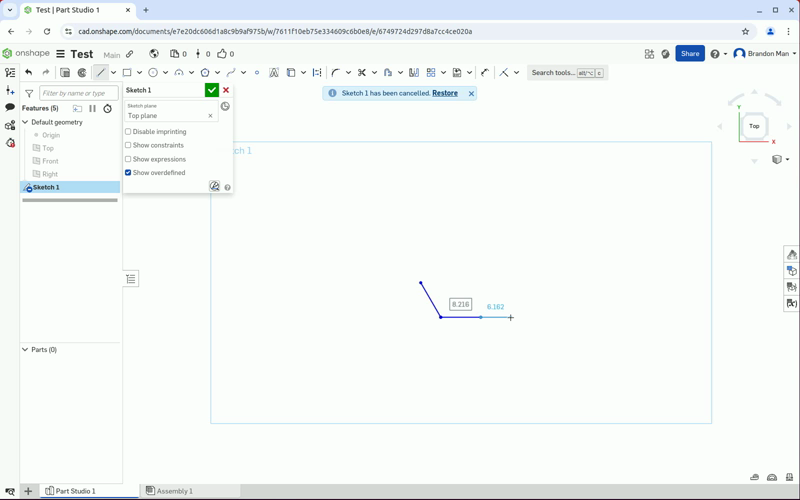
mouse_move(501, 282)
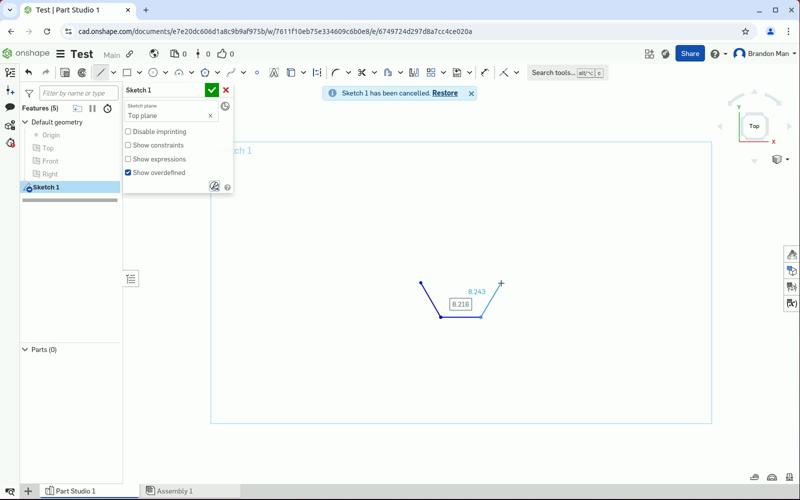
click(501, 282)
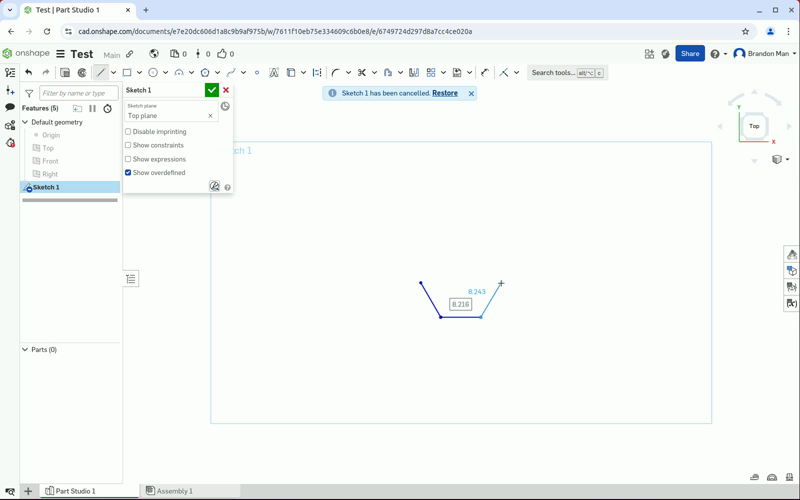
key_up(shift)
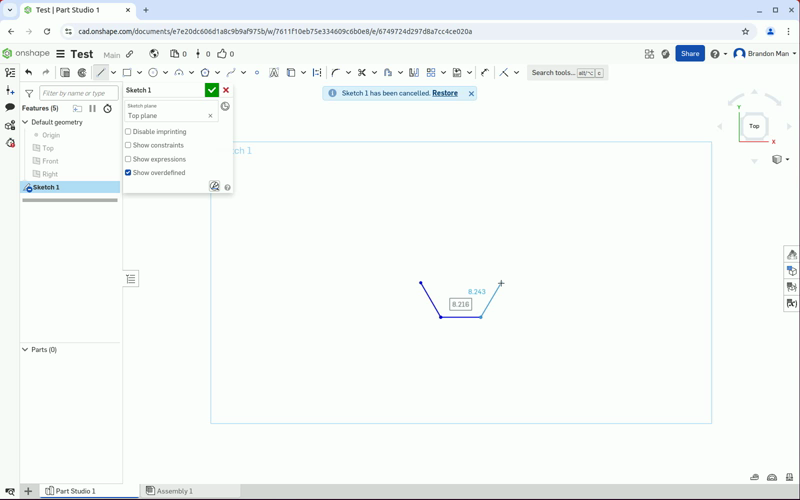
key_down(shift)
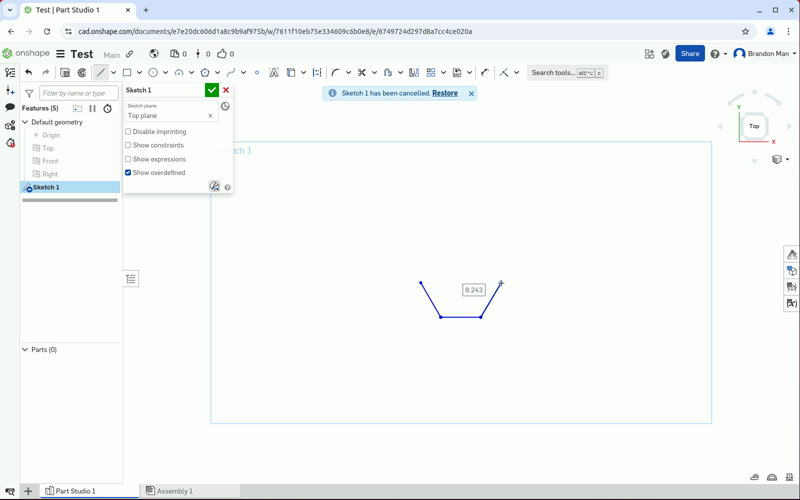
mouse_move(531, 282)
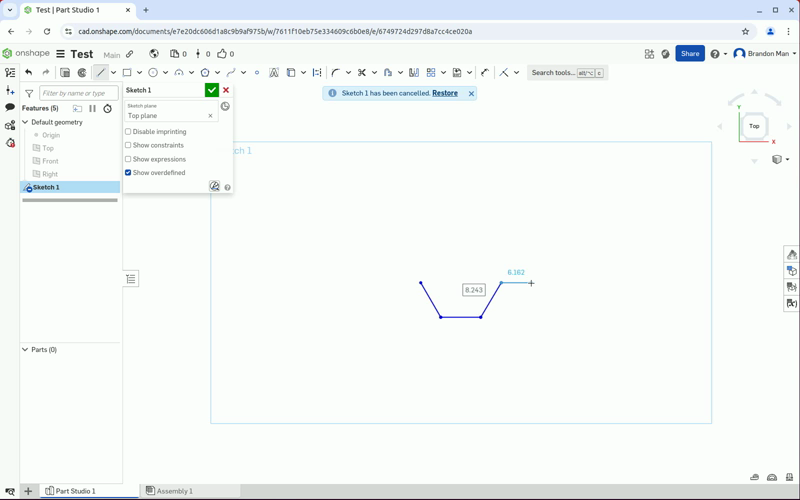
mouse_move(480, 248)
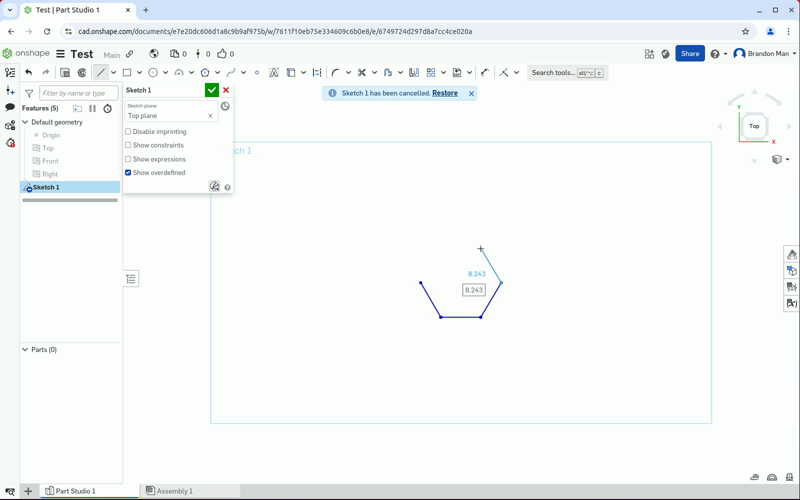
click(480, 248)
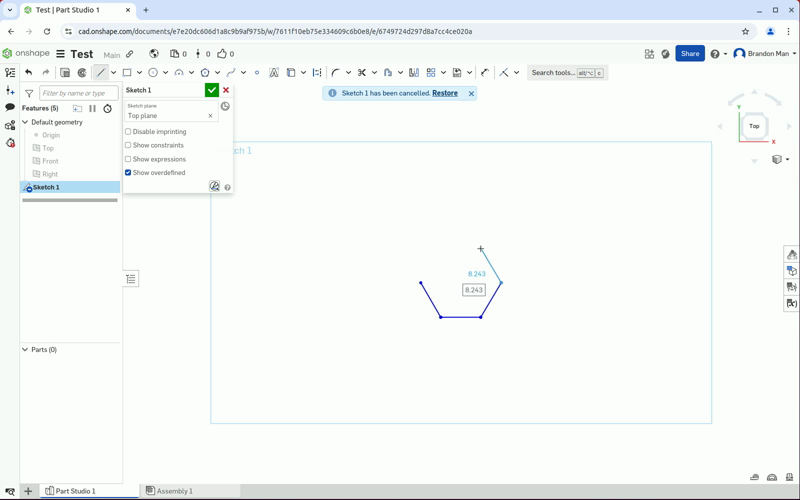
key_up(shift)
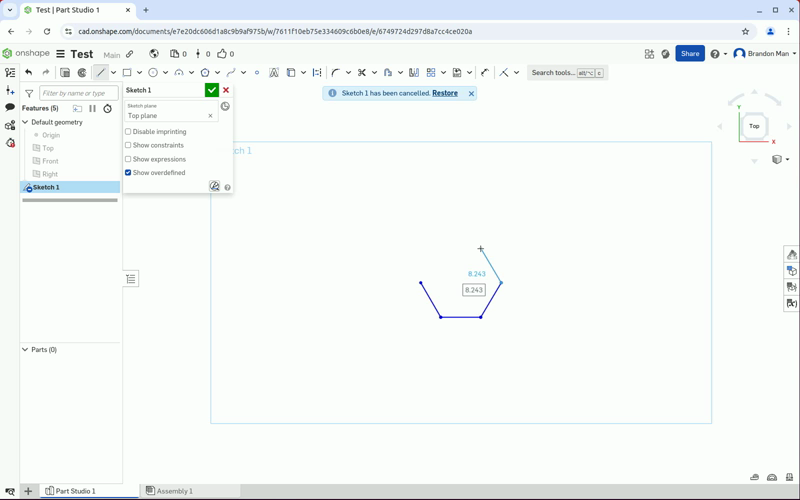
key_down(shift)
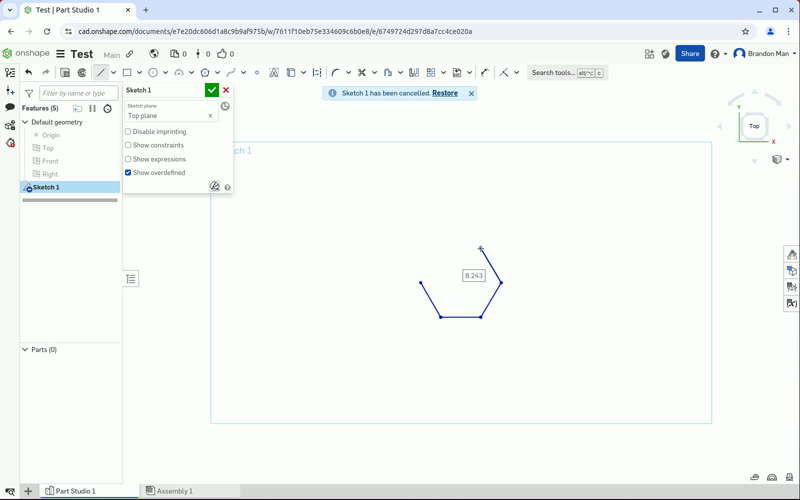
mouse_move(510, 248)
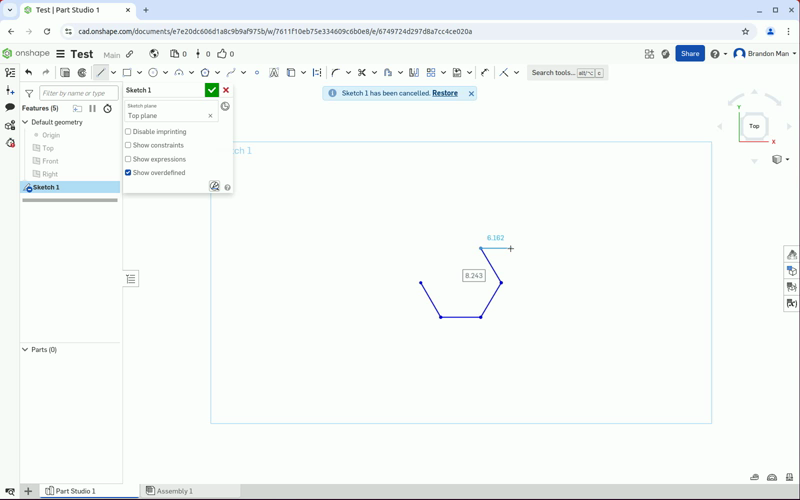
mouse_move(440, 248)
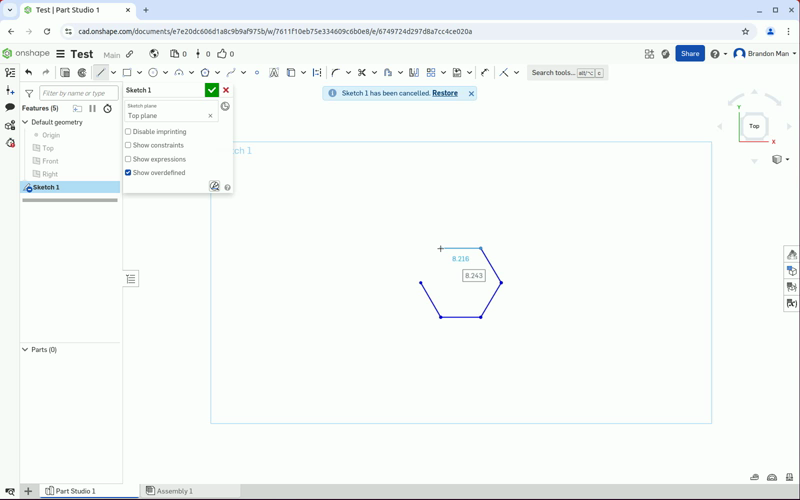
click(440, 248)
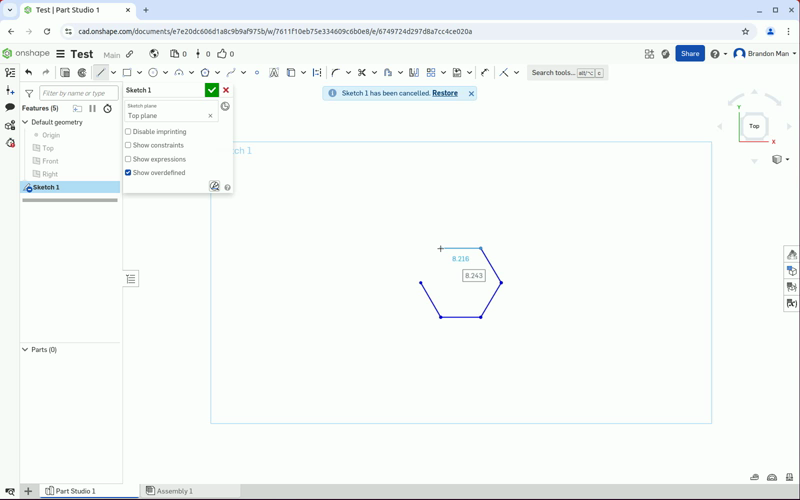
key_up(shift)
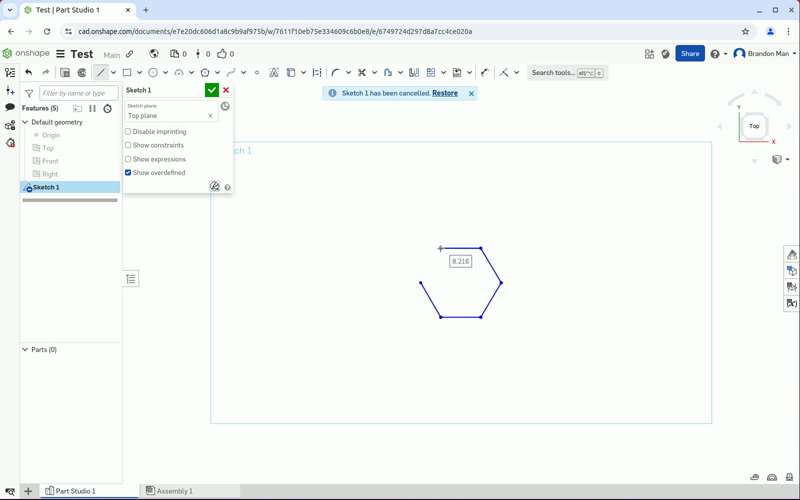
mouse_move(470, 248)
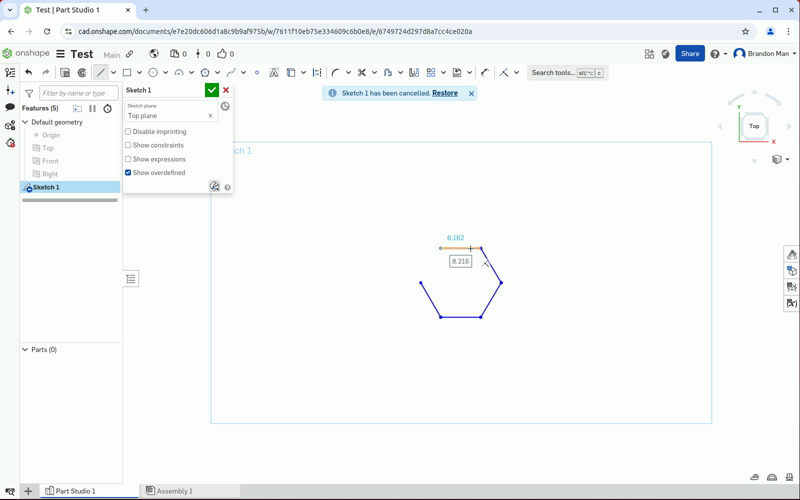
key_down(shift)
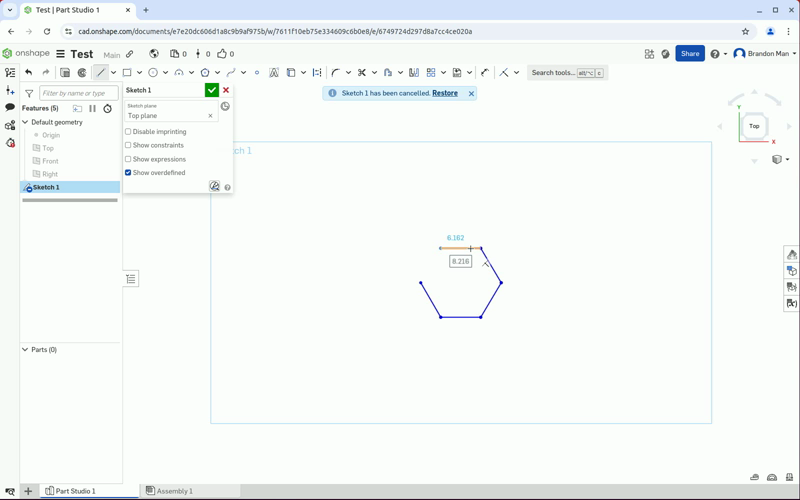
mouse_move(420, 282)
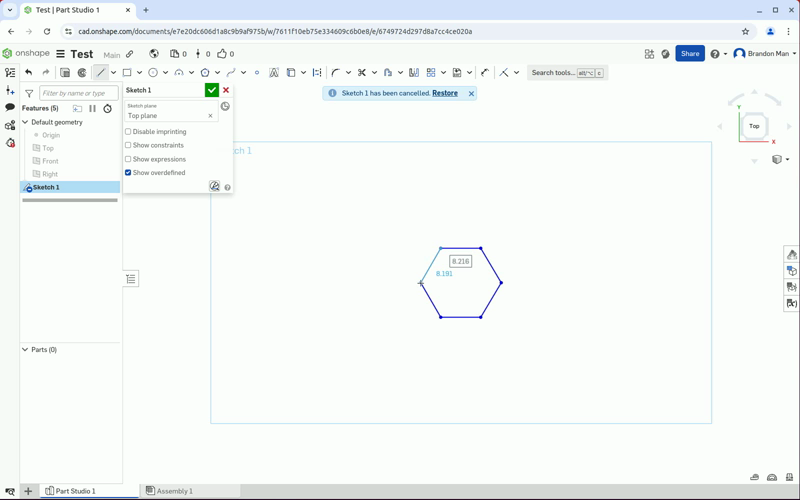
key_up(shift)
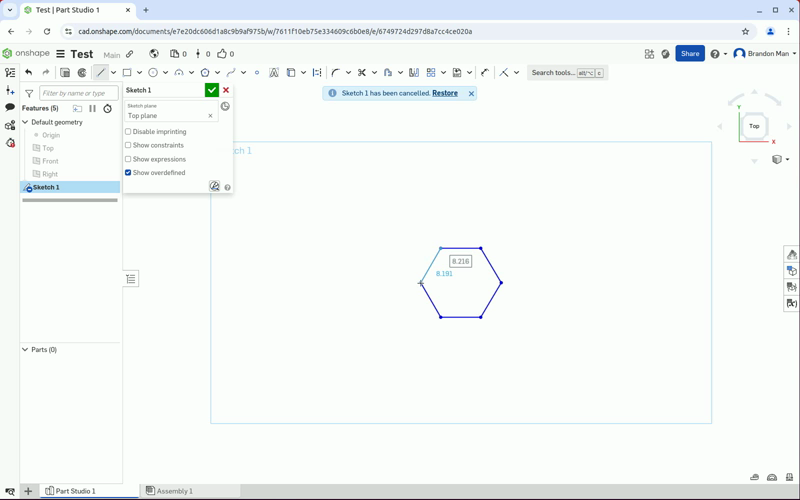
click(420, 282)
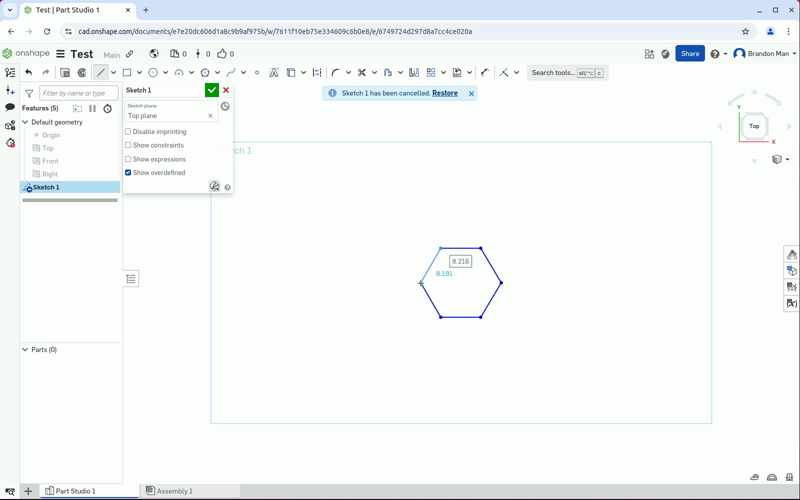
key(esc)
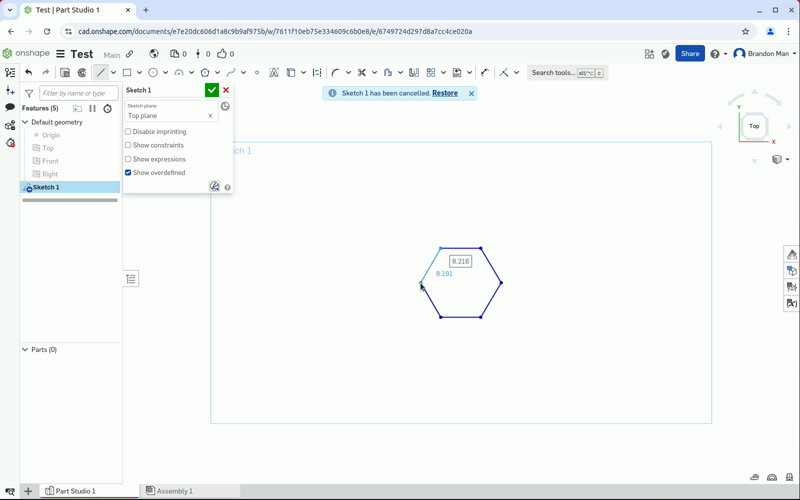
mouse_move(440, 282)
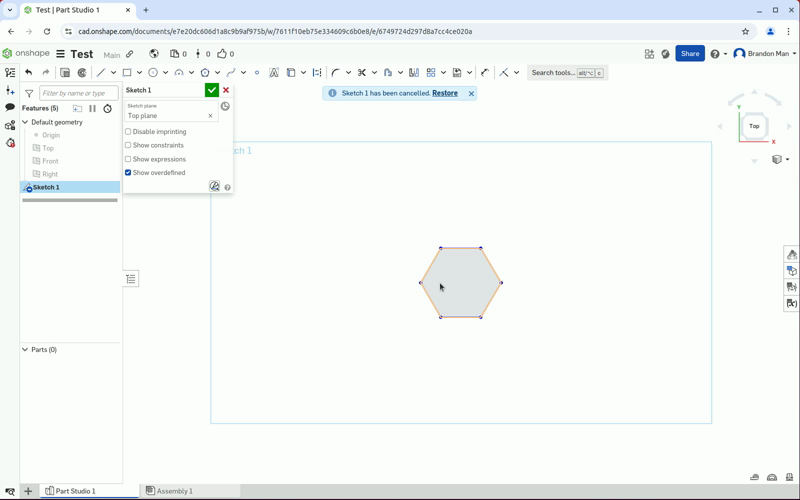
click(440, 282)
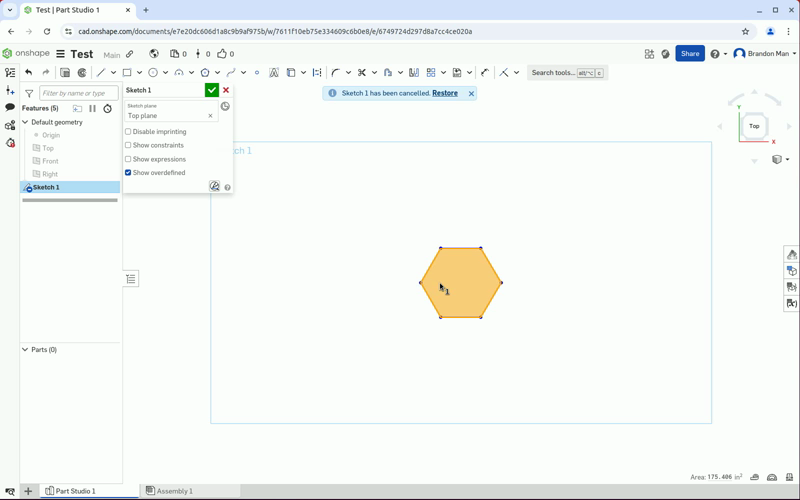
mouse_move(73, 352)
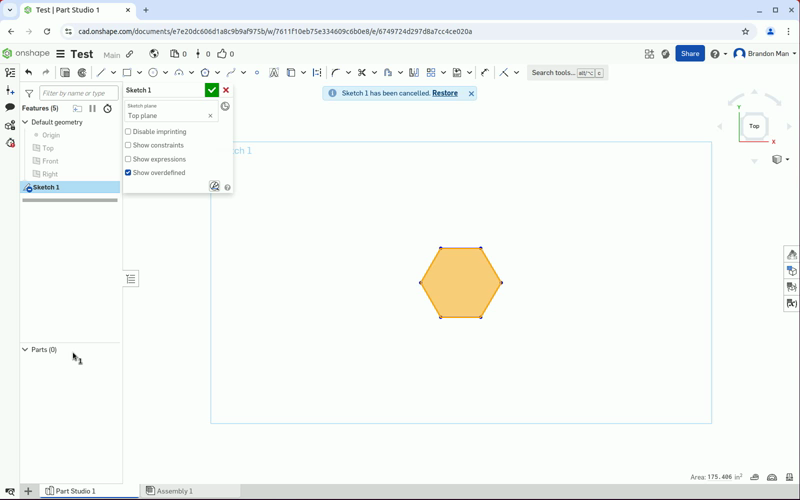
key(shift+y)
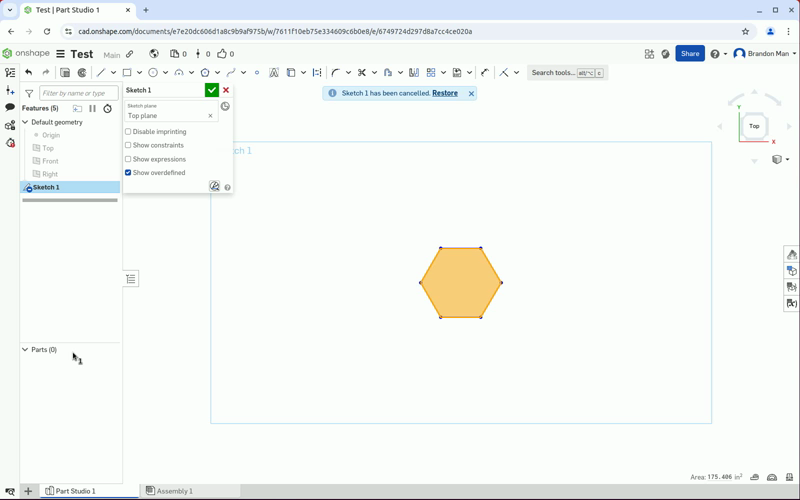
key(shift+e)
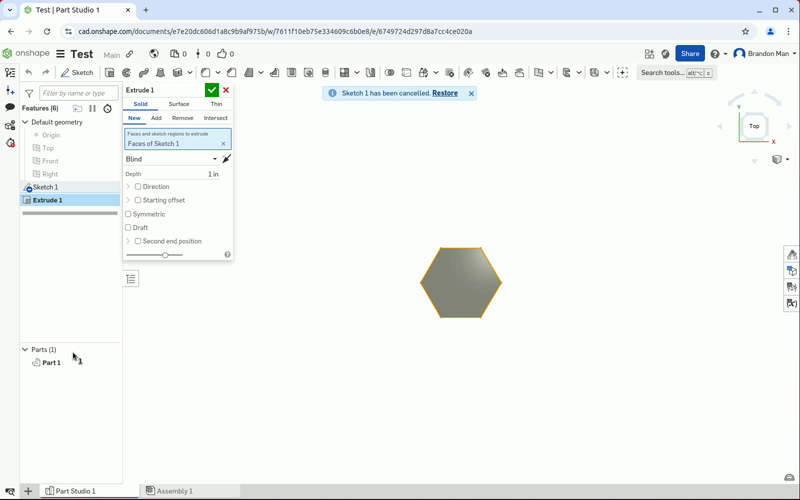
mouse_move(143, 106)
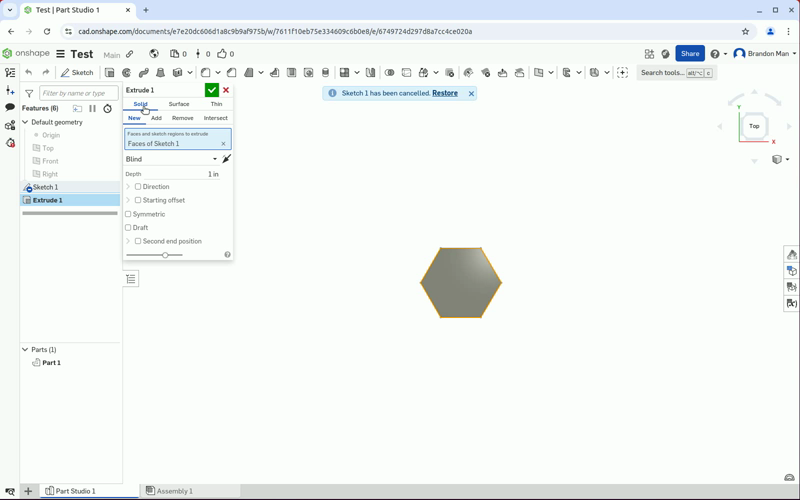
click(143, 106)
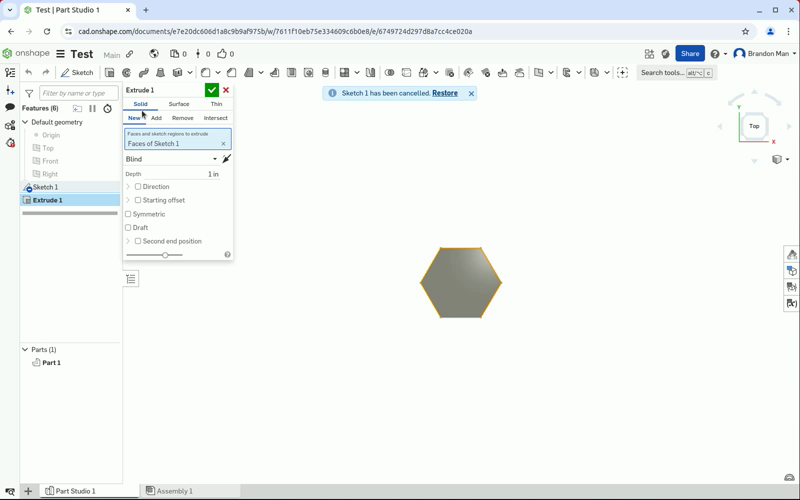
mouse_move(137, 120)
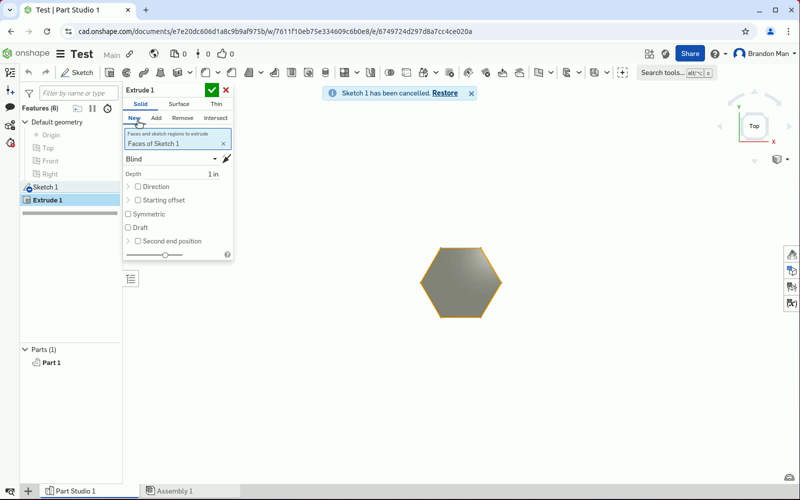
click(137, 120)
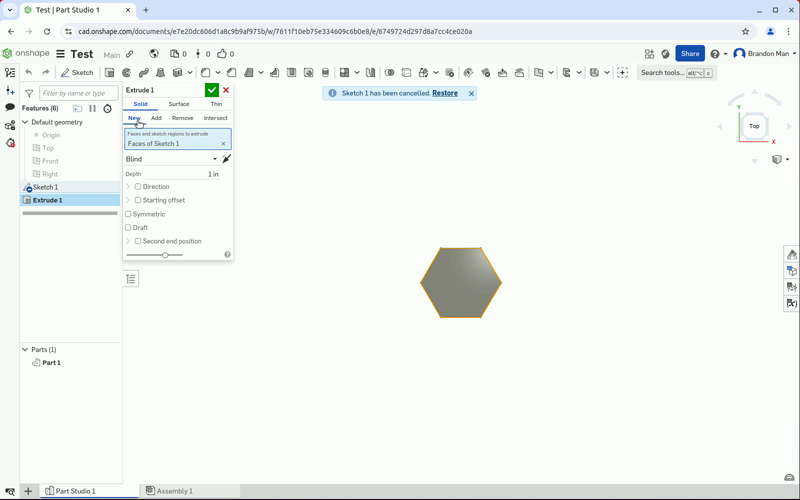
key(tab, 4)
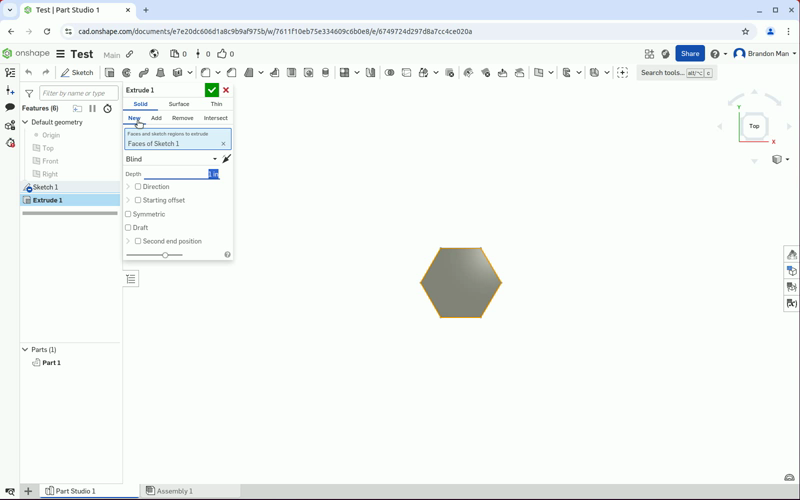
text(-6.499)
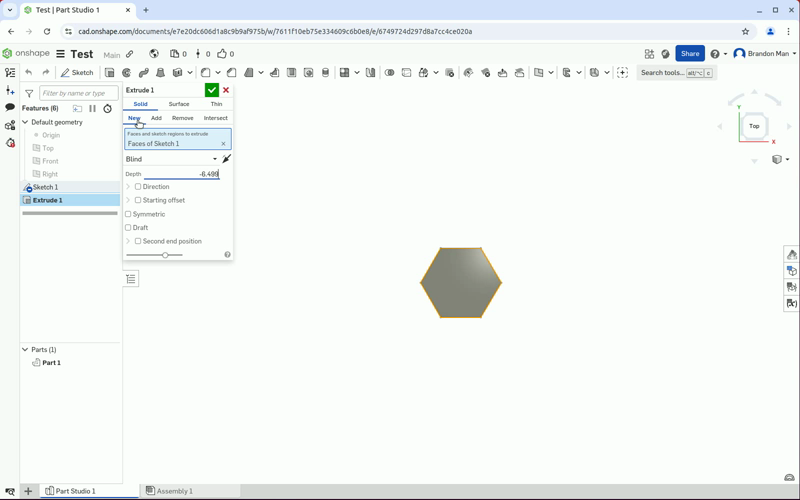
key(enter)
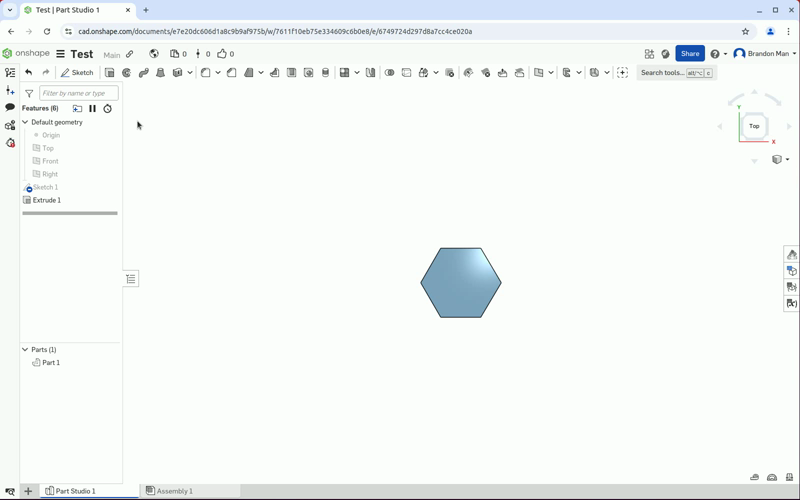
key(shift+h)
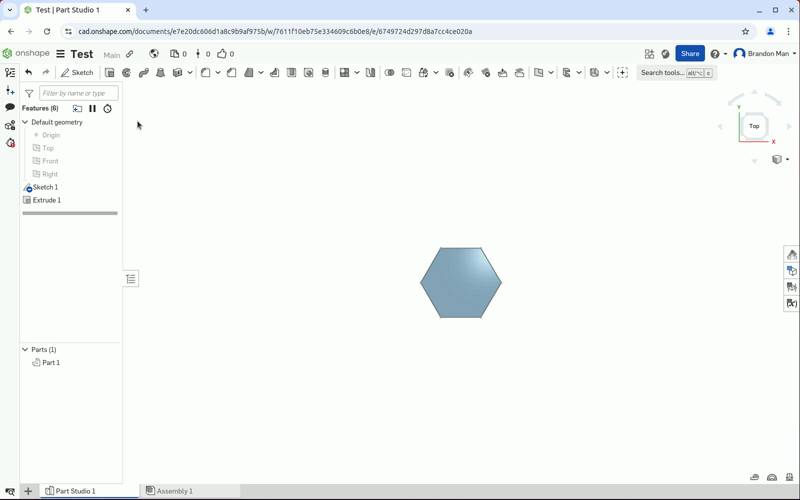
key(shift+h)
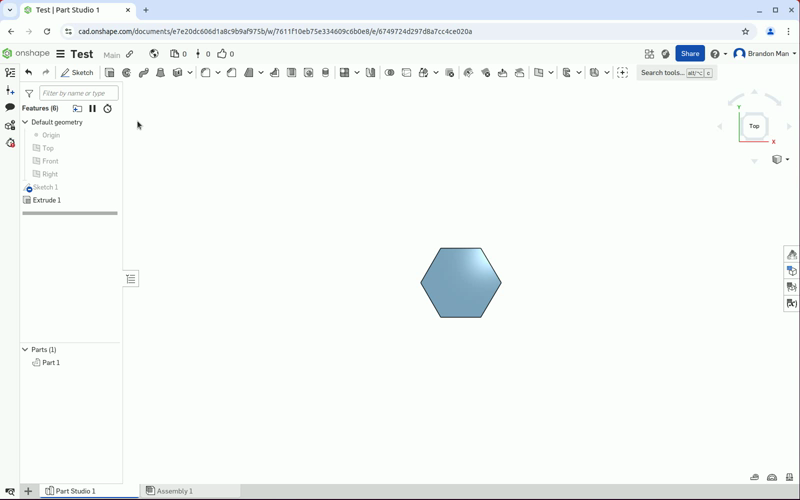
mouse_move(73, 189)
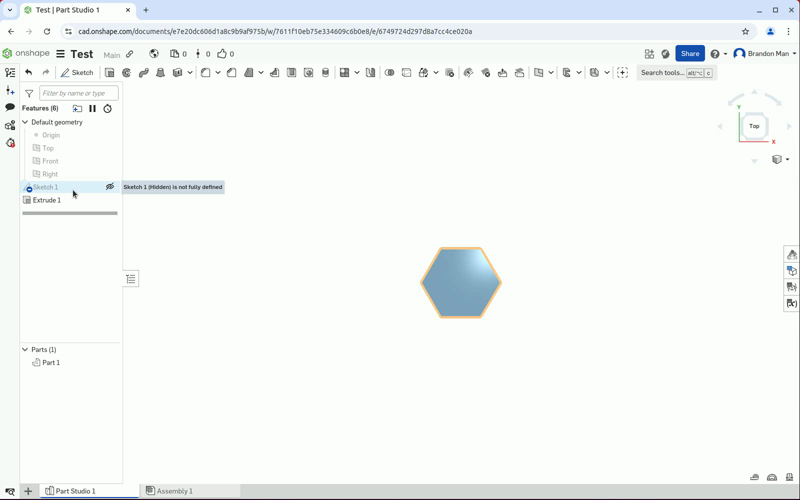
click(73, 189)
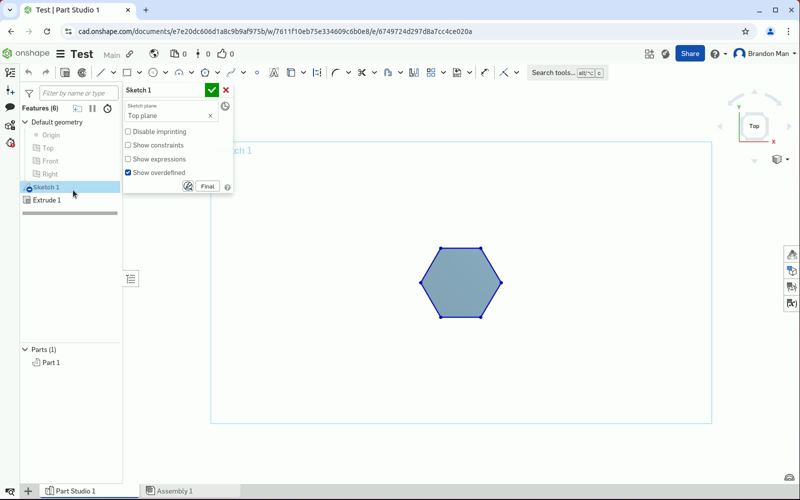
mouse_move(229, 92)
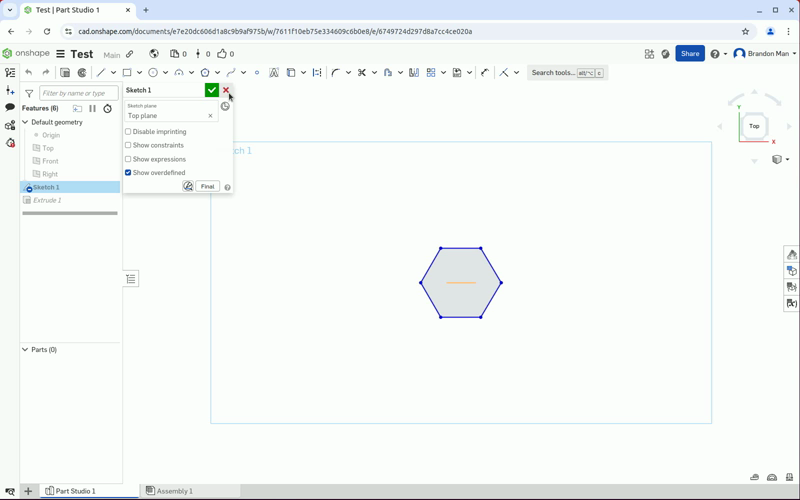
click(229, 92)
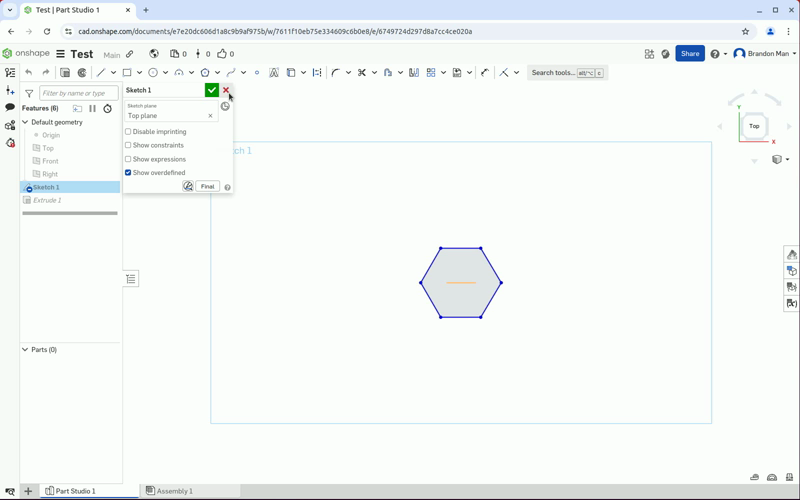
key(shift+s)
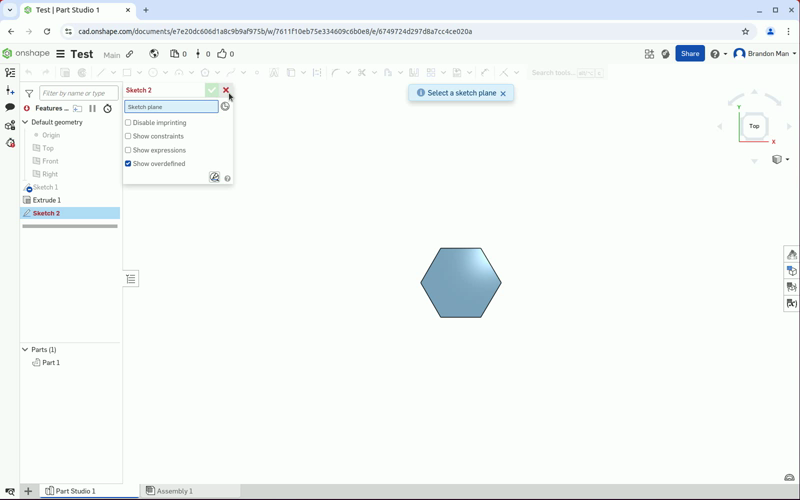
mouse_move(73, 150)
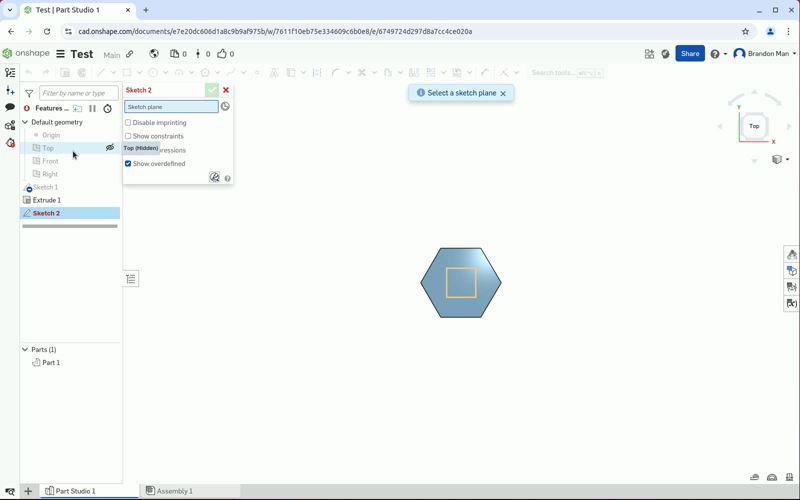
click(73, 150)
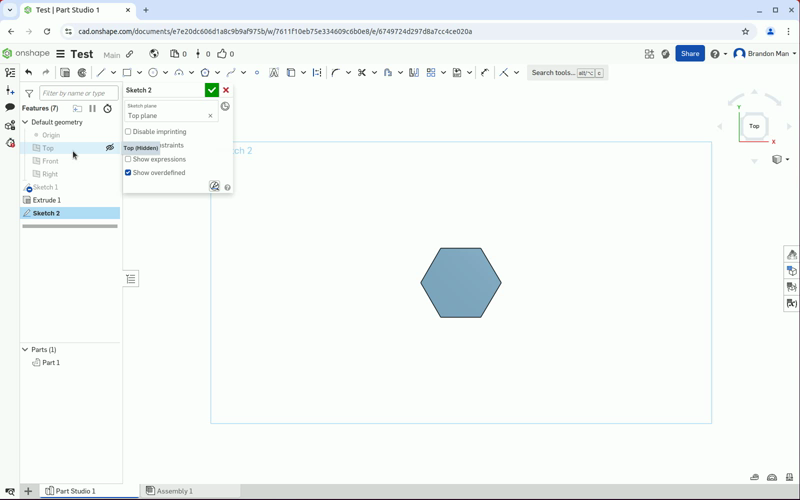
mouse_move(73, 352)
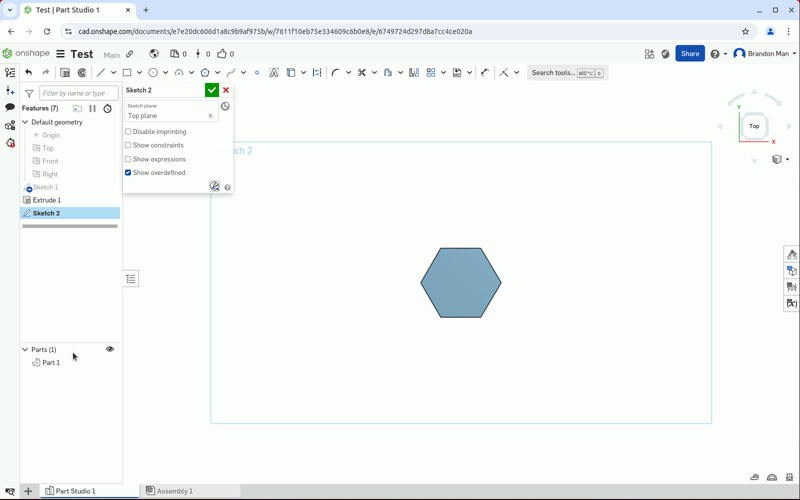
key(y)
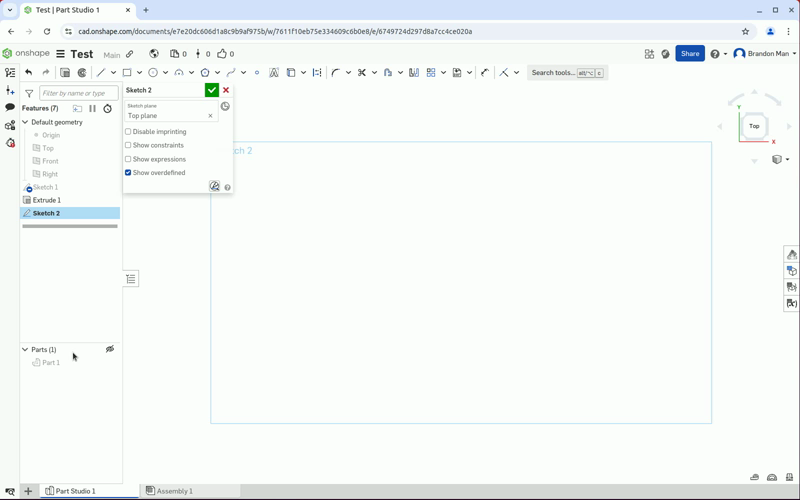
key(c)
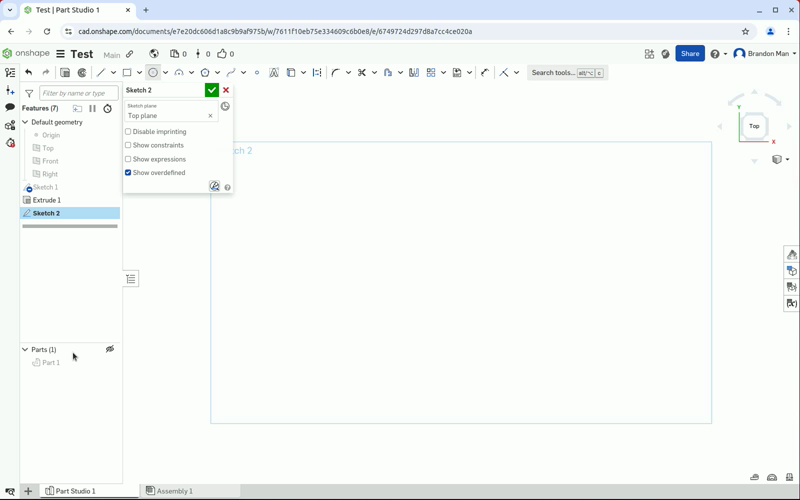
key_down(shift)
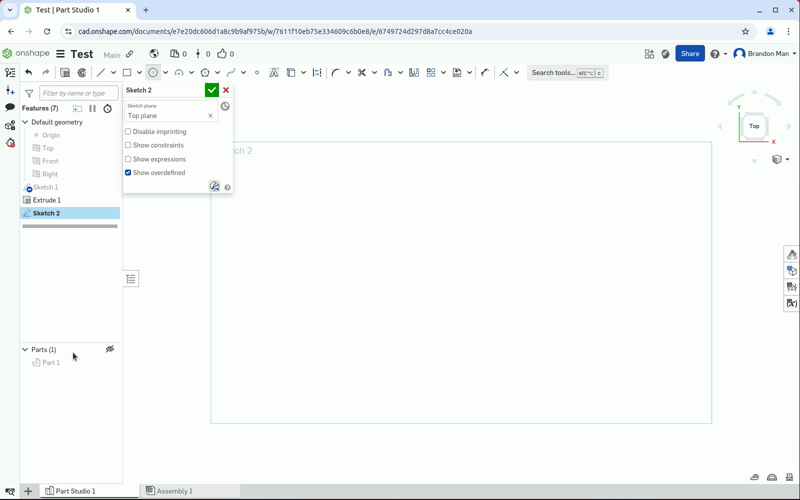
mouse_move(461, 282)
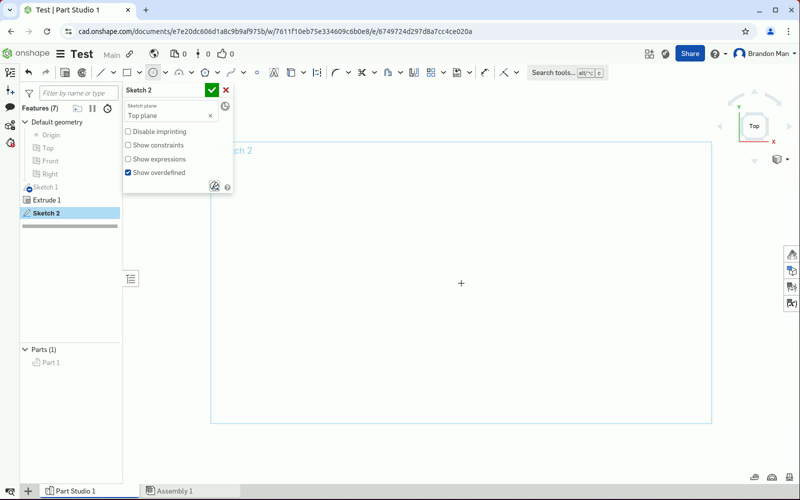
click(461, 282)
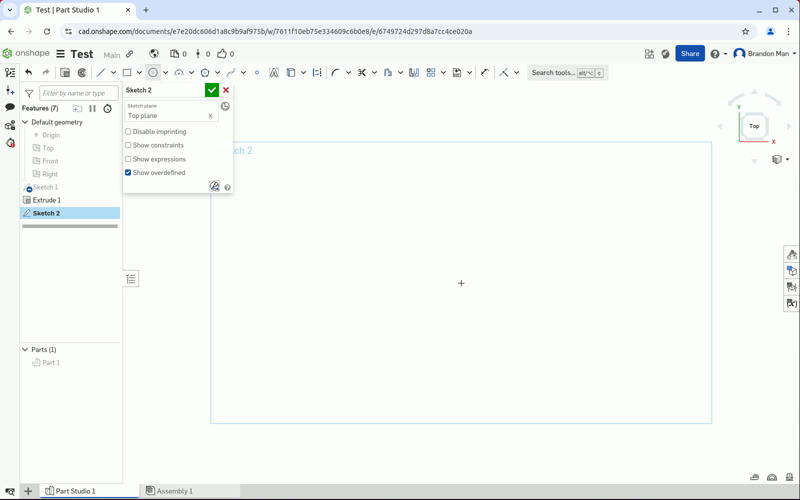
key_up(shift)
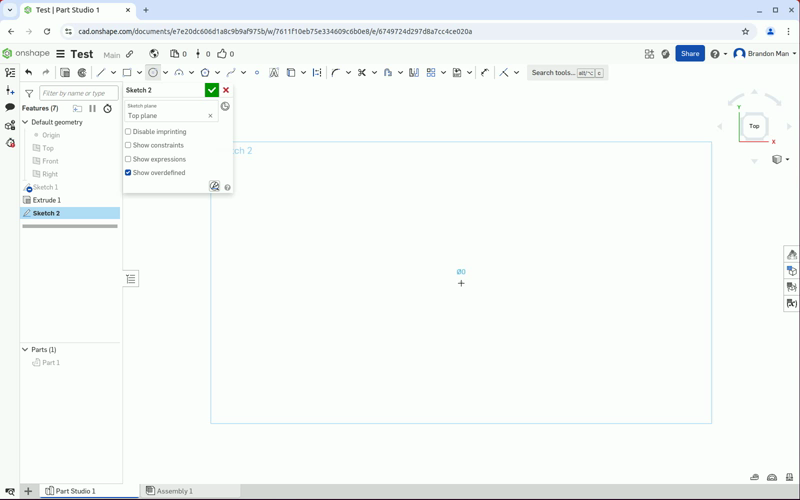
mouse_move(519, 282)
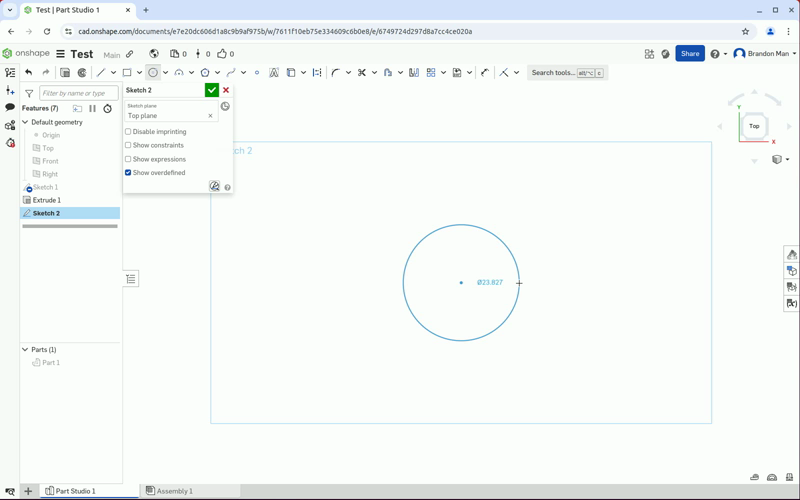
click(519, 282)
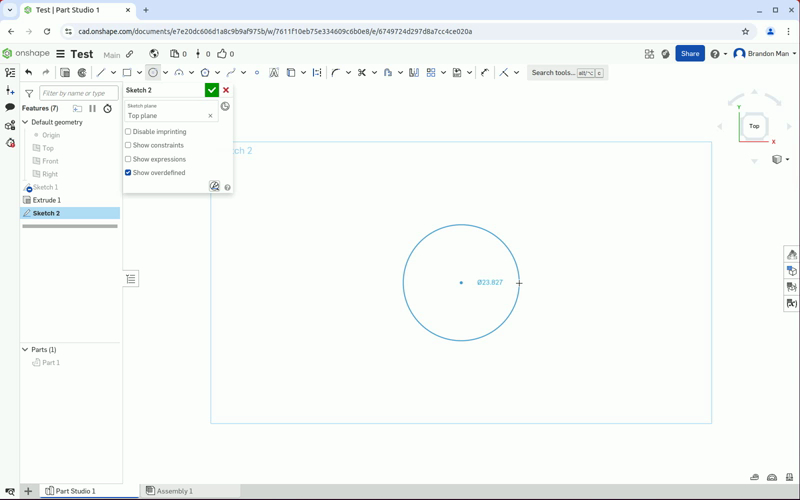
key(esc)
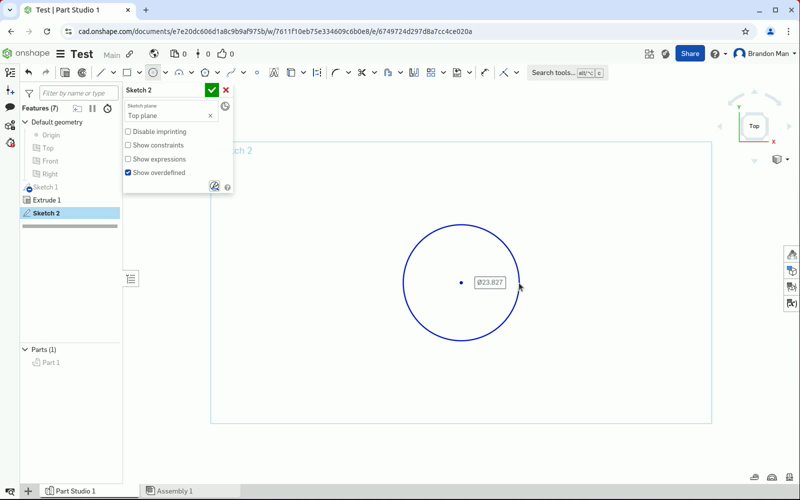
mouse_move(450, 254)
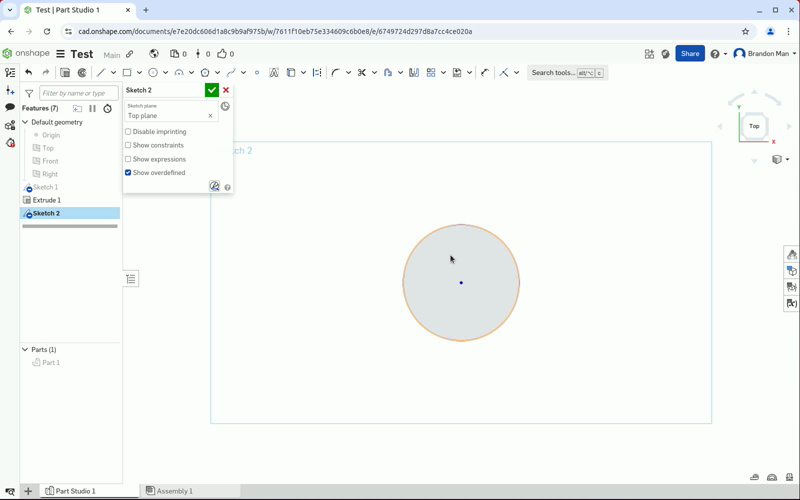
click(450, 254)
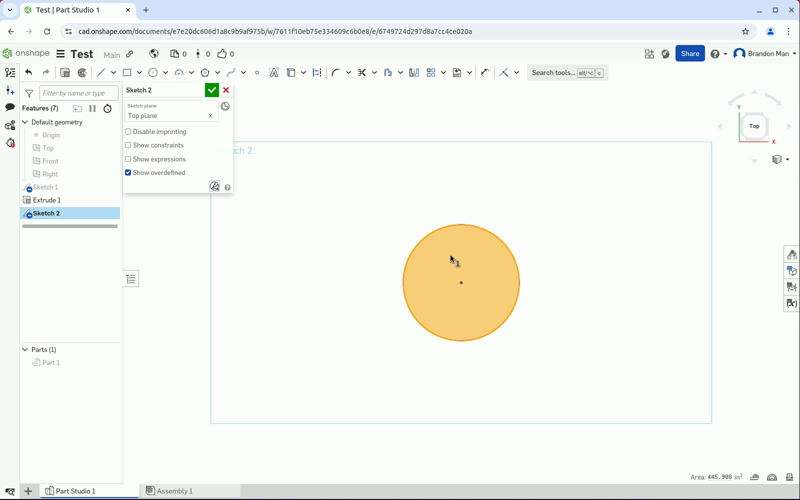
mouse_move(73, 352)
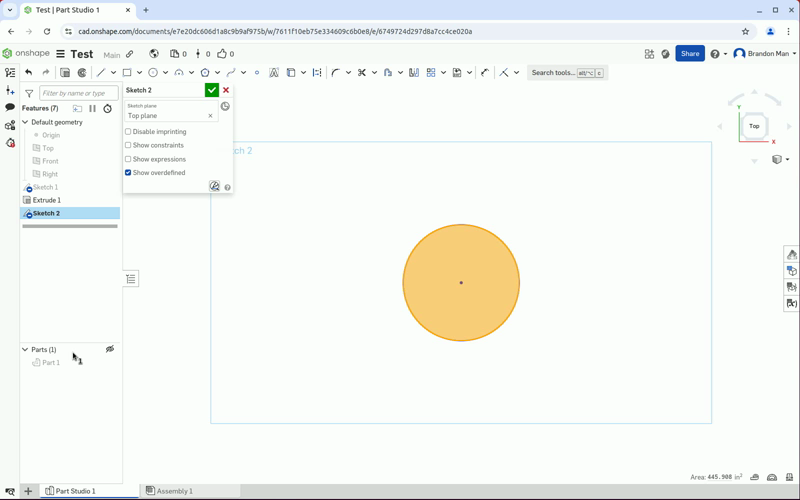
key(shift+y)
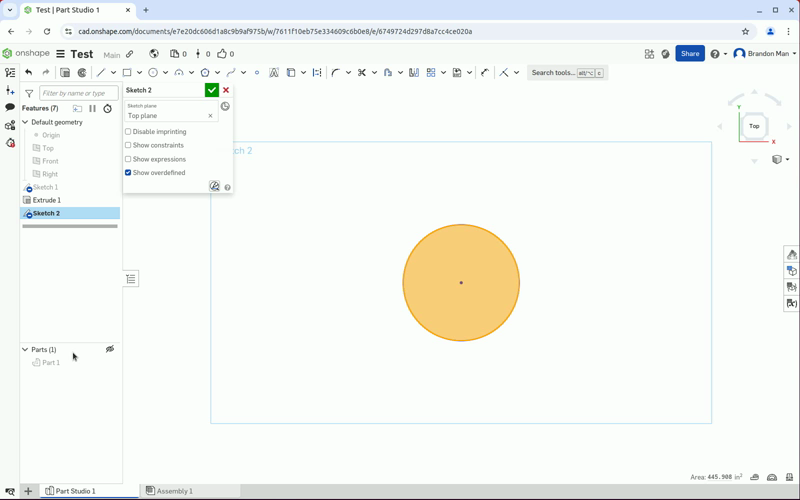
key(shift+e)
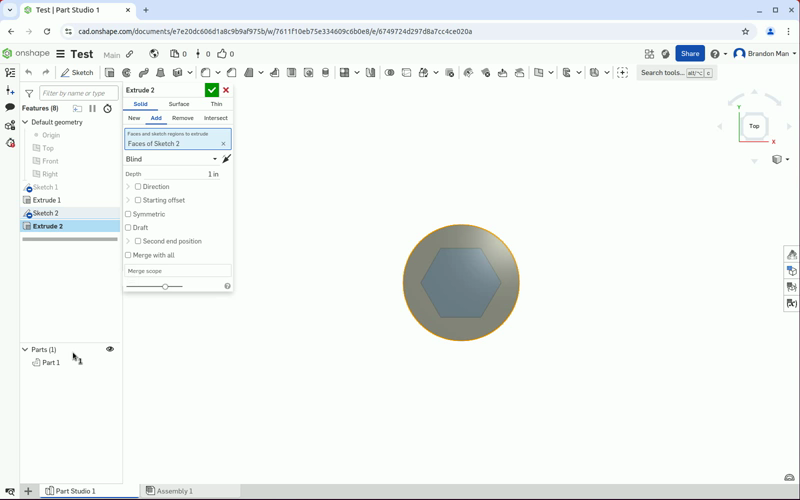
mouse_move(143, 106)
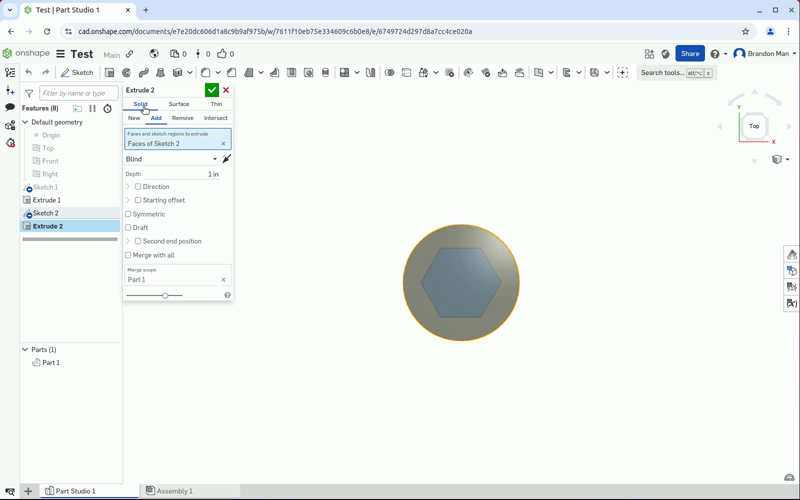
click(143, 106)
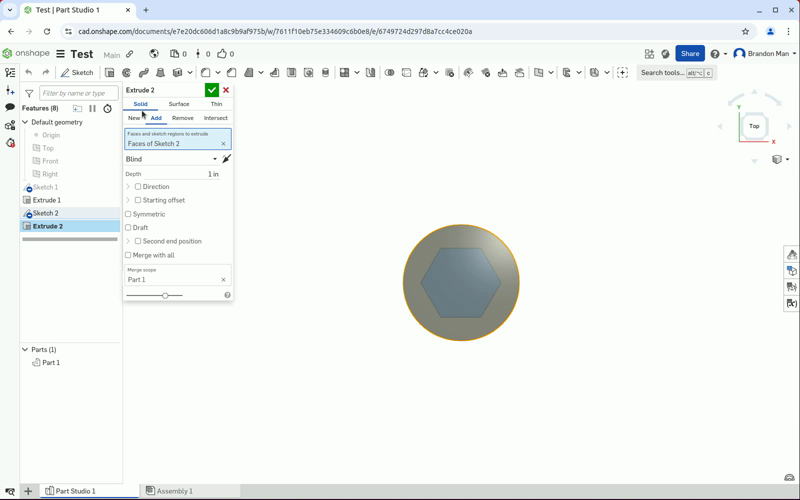
mouse_move(137, 120)
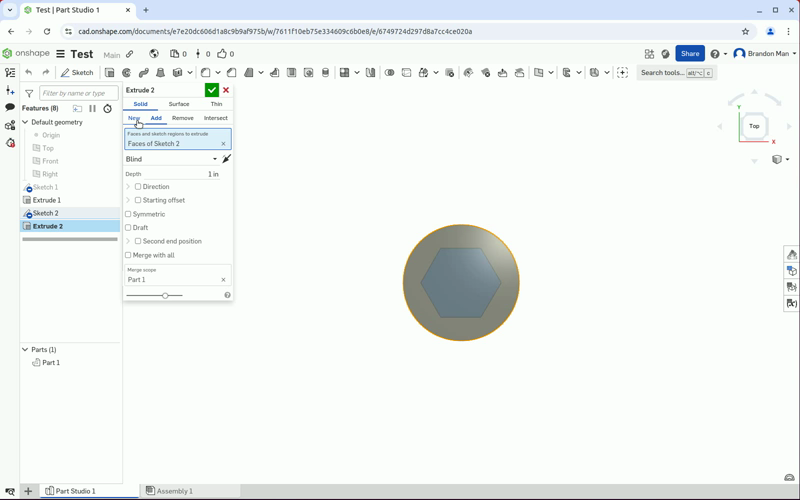
click(137, 120)
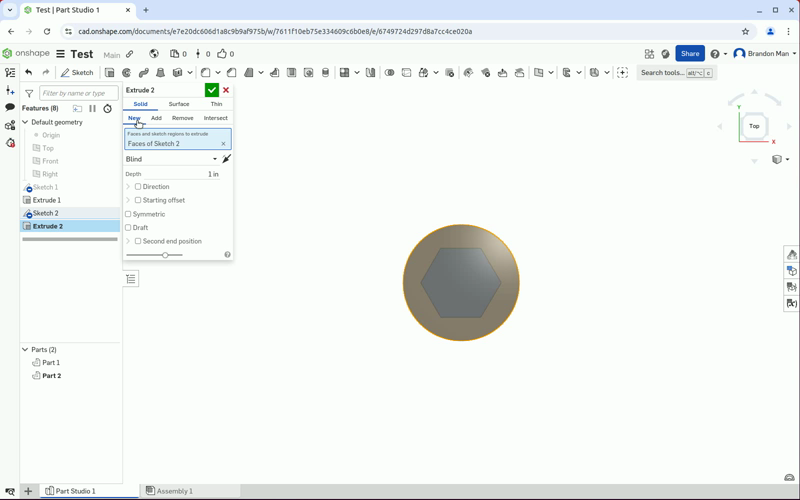
key(tab, 4)
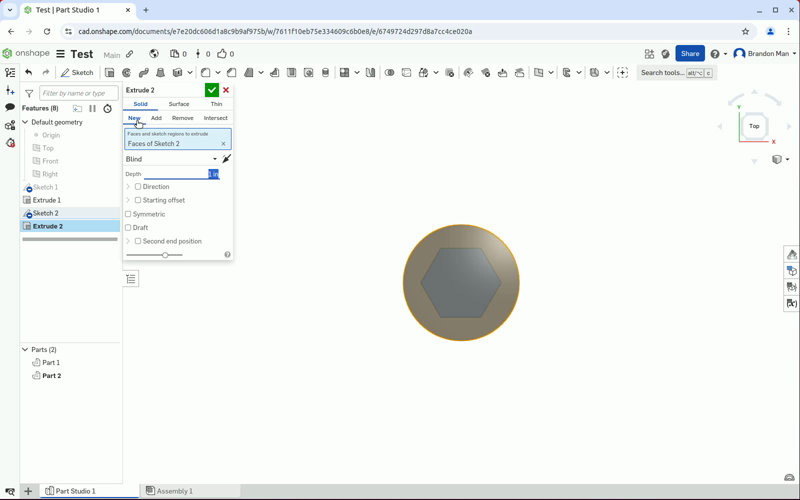
text(23.108)
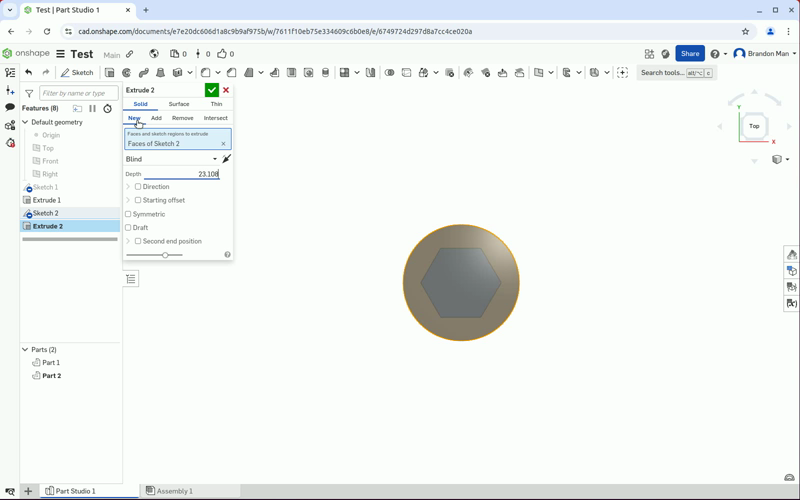
key(enter)
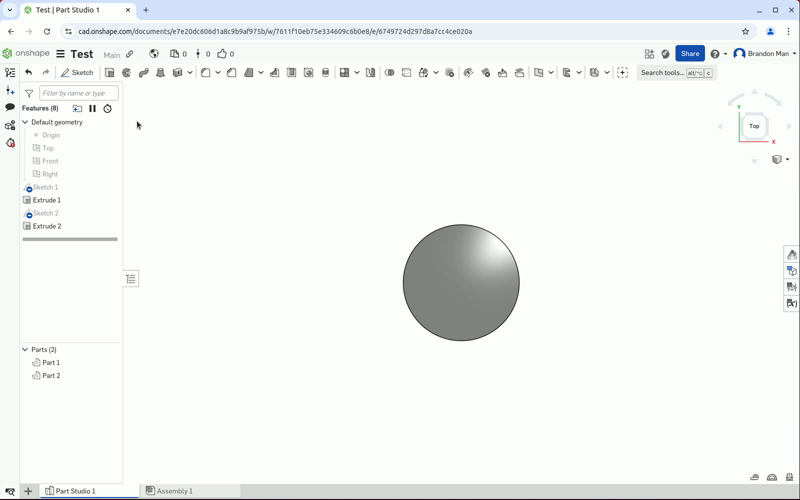
key(shift+h)
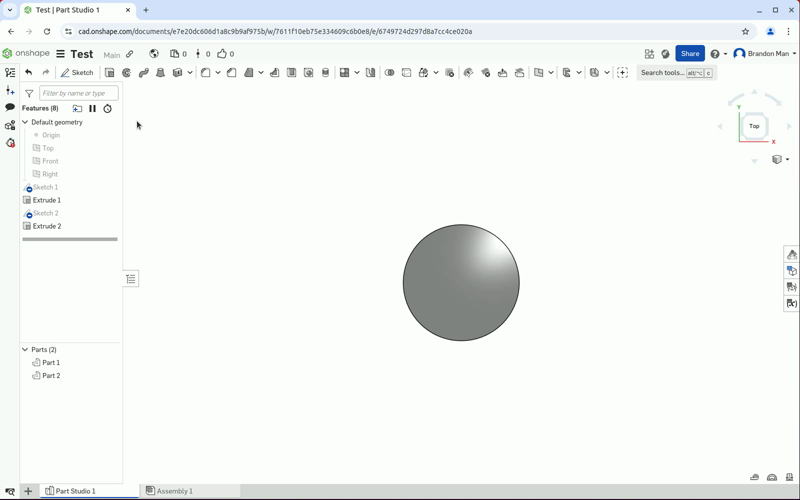
key(shift+h)
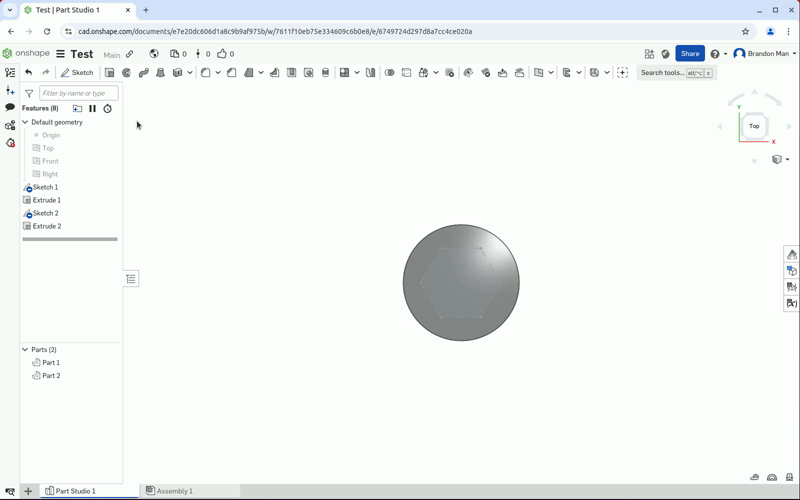
key(shift+7)
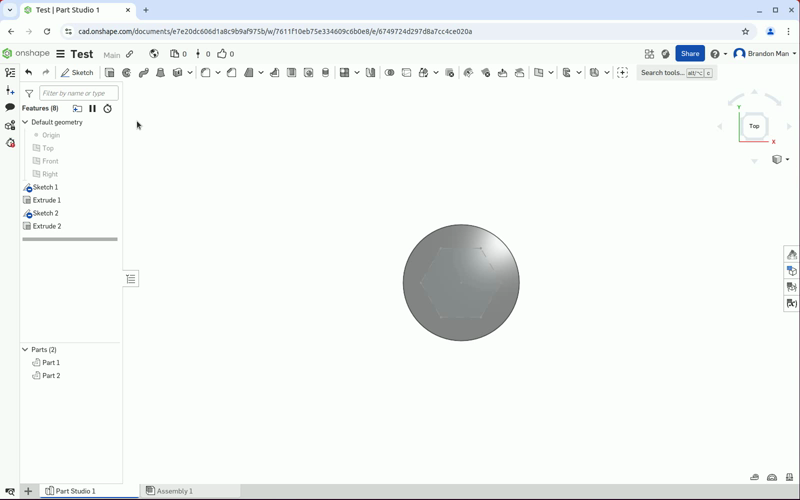
key(up, 3)
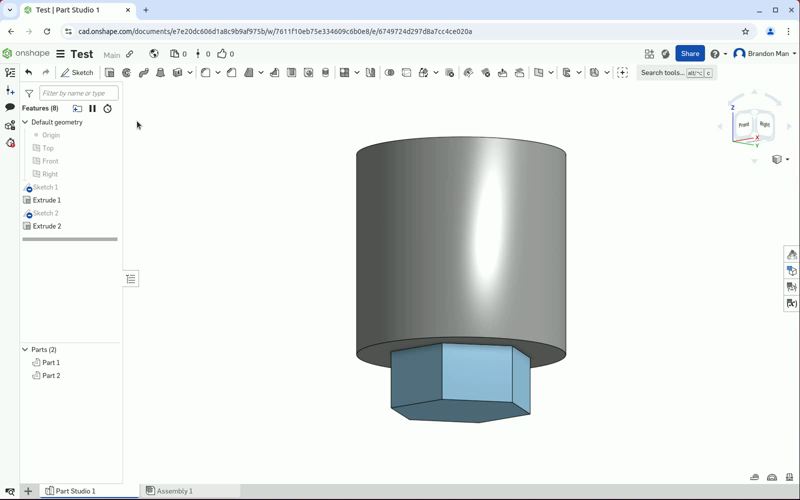
key(left, 3)
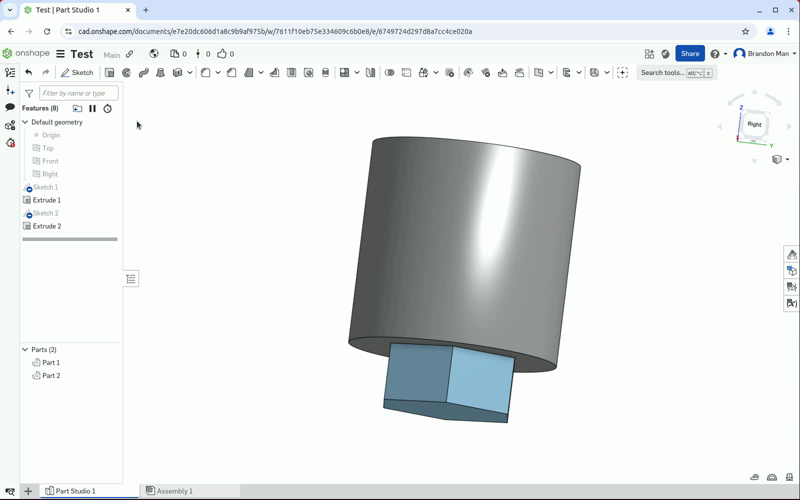
key(right, 3)
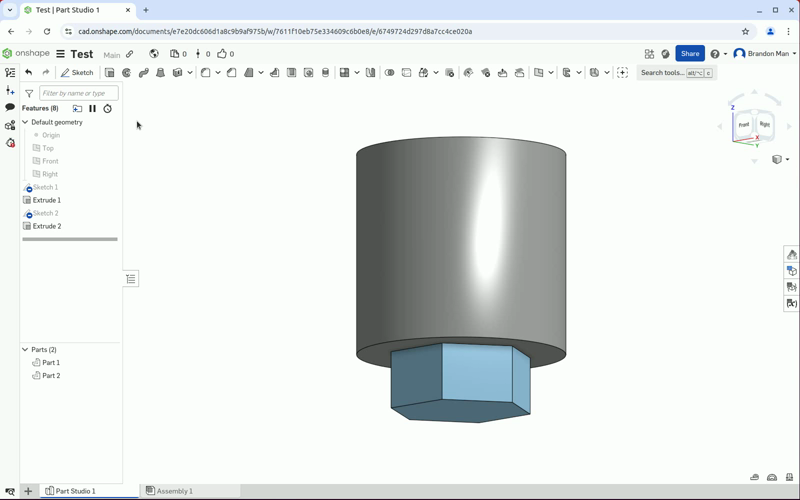
key(down, 3)
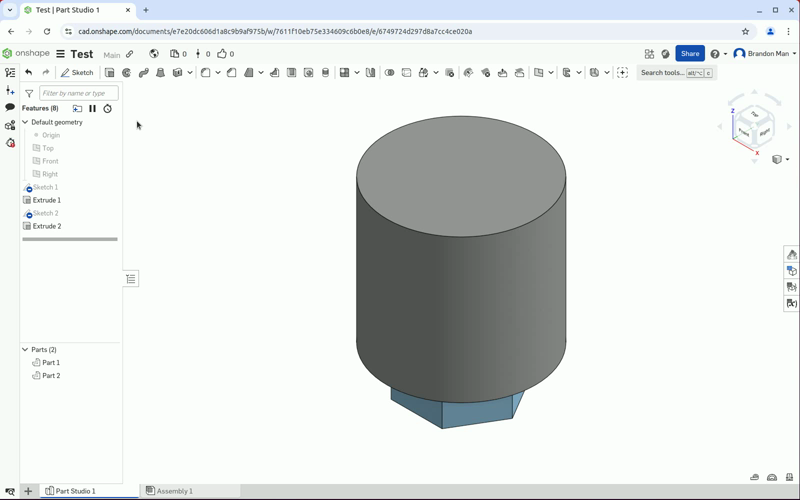
mouse_move(73, 189)
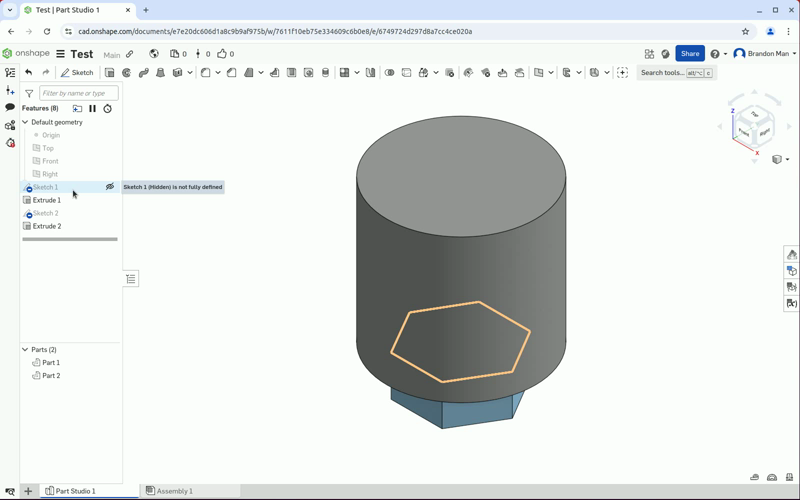
click(73, 189)